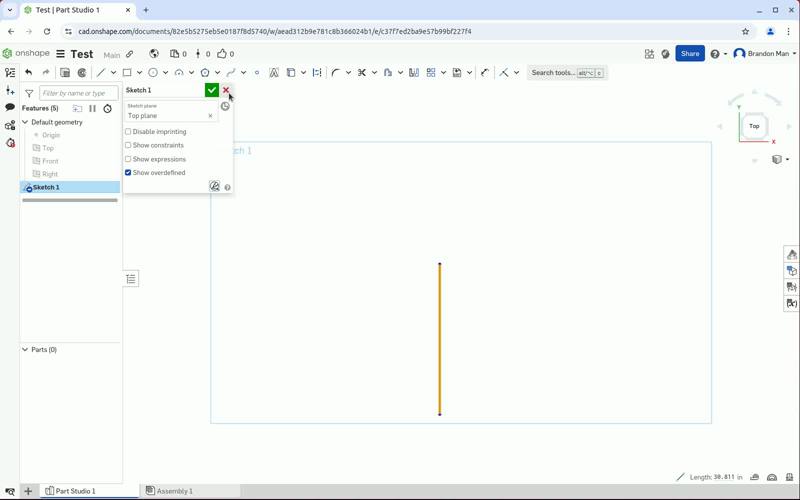
key(shift+h)
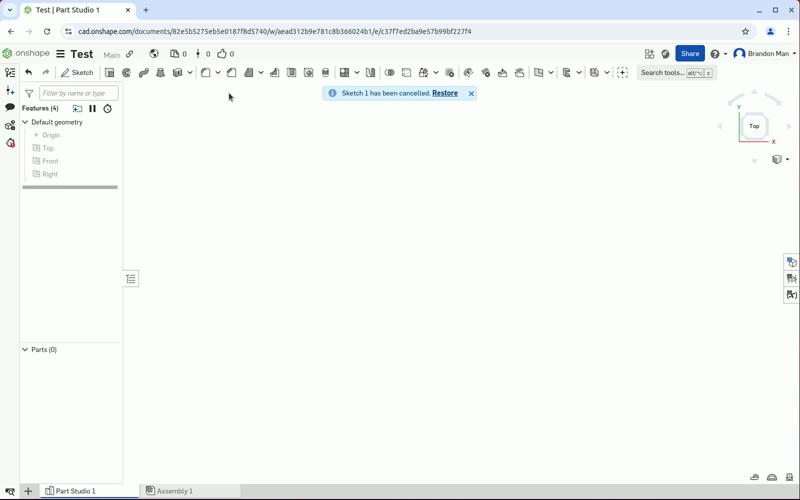
mouse_move(73, 352)
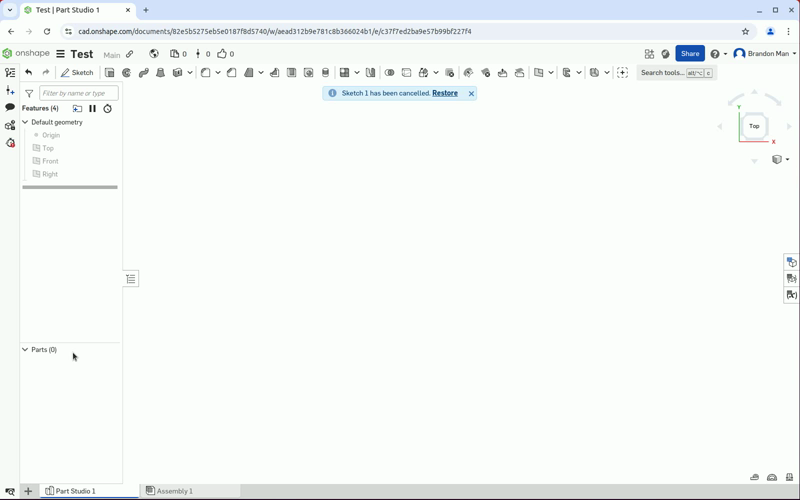
key(y)
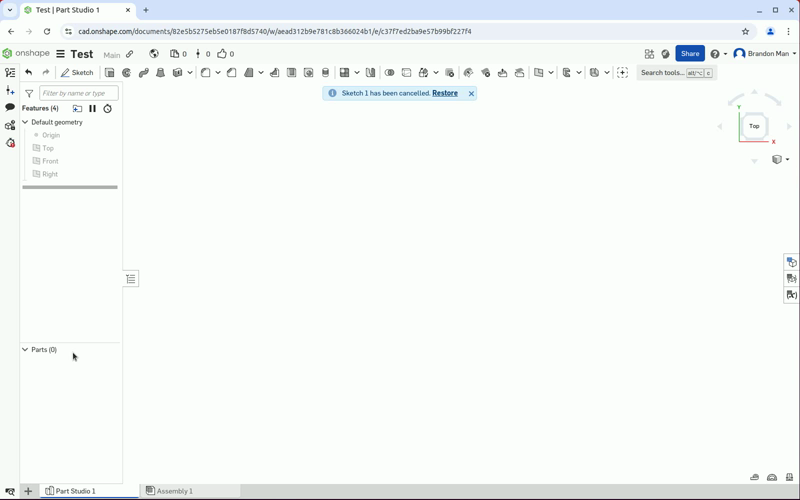
key(shift+p)
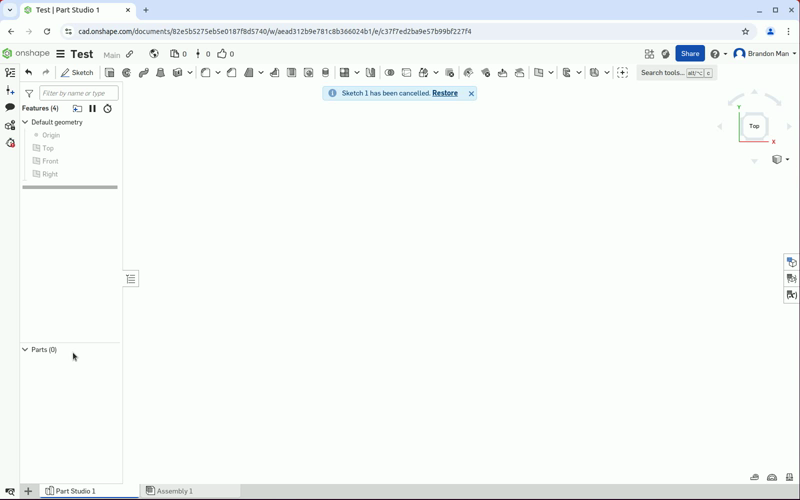
key(space)
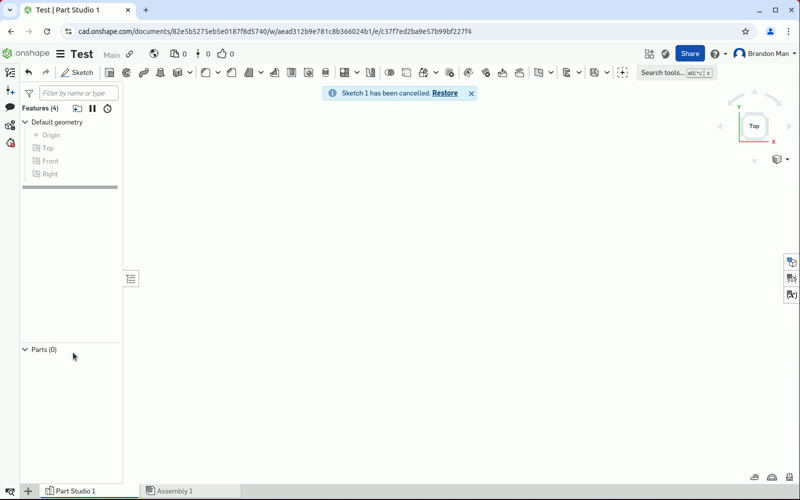
key_down(shift)
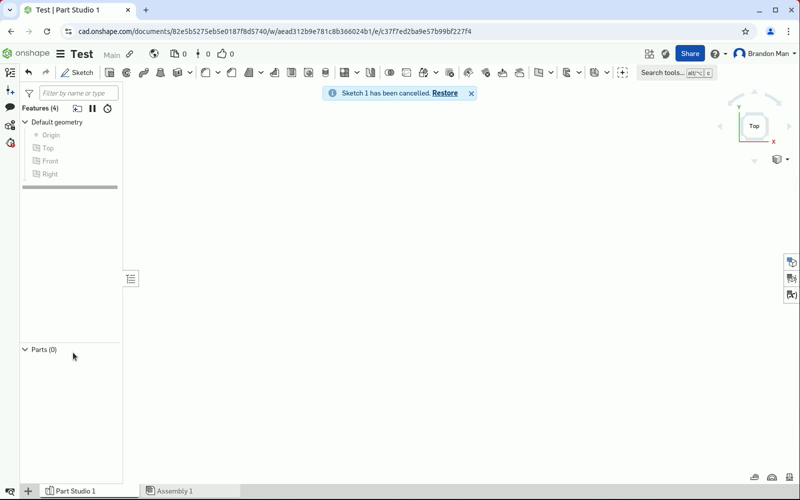
key(up)
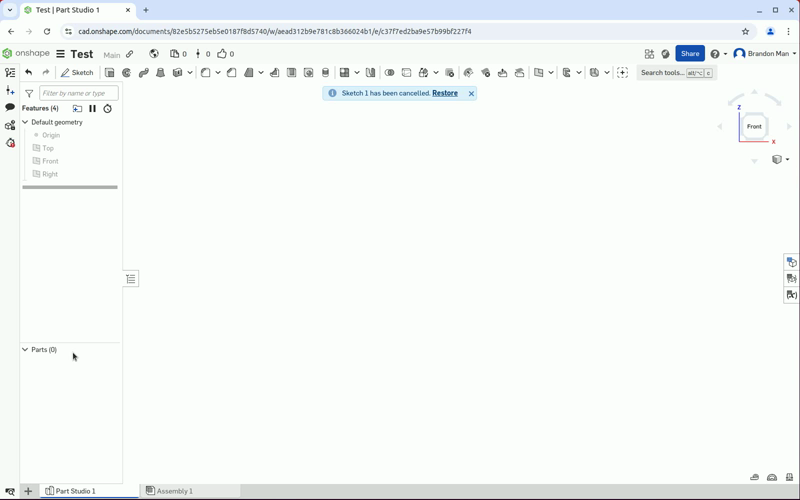
key_up(shift)
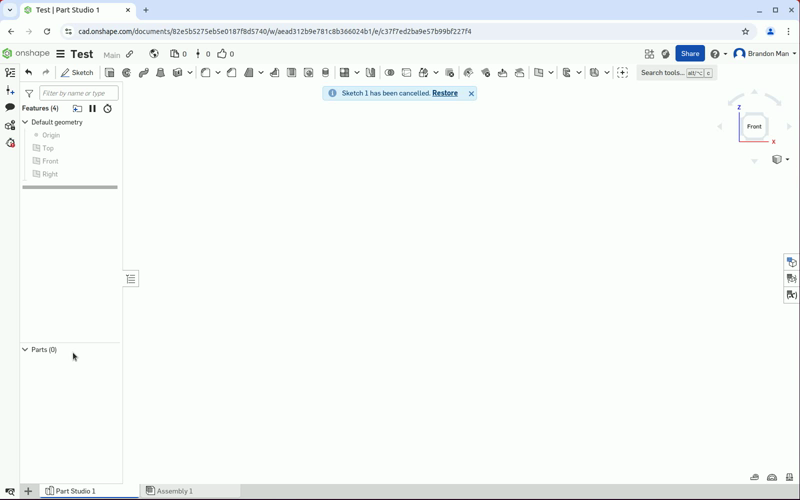
mouse_move(73, 352)
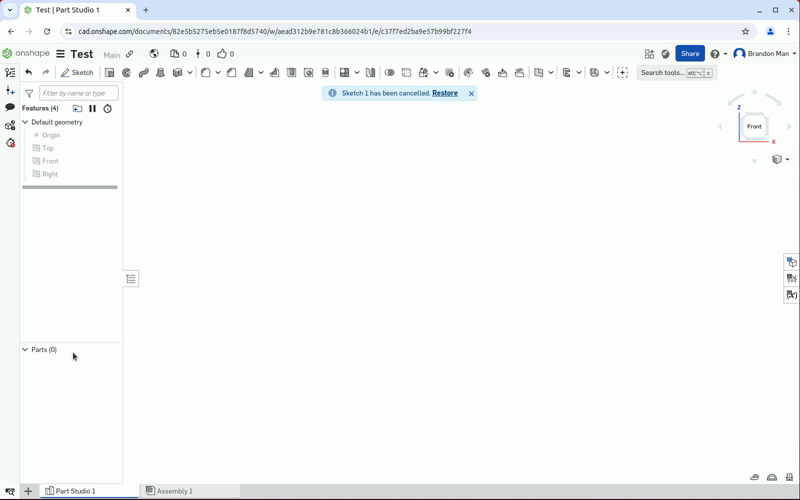
key(shift+y)
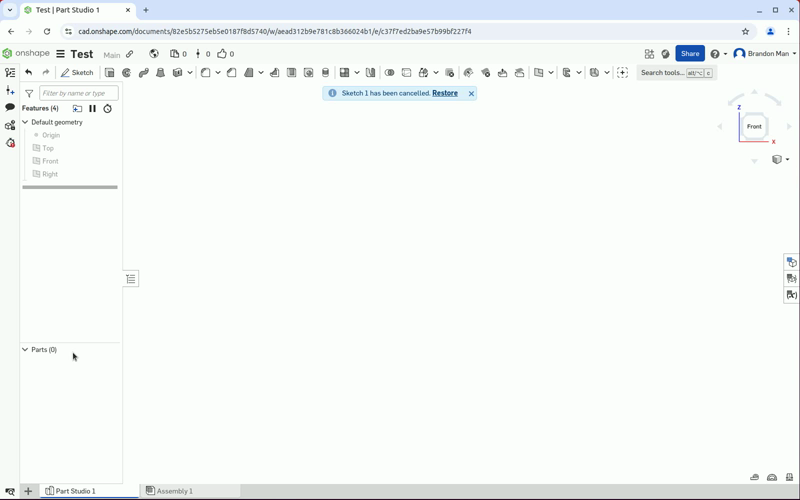
key(shift+s)
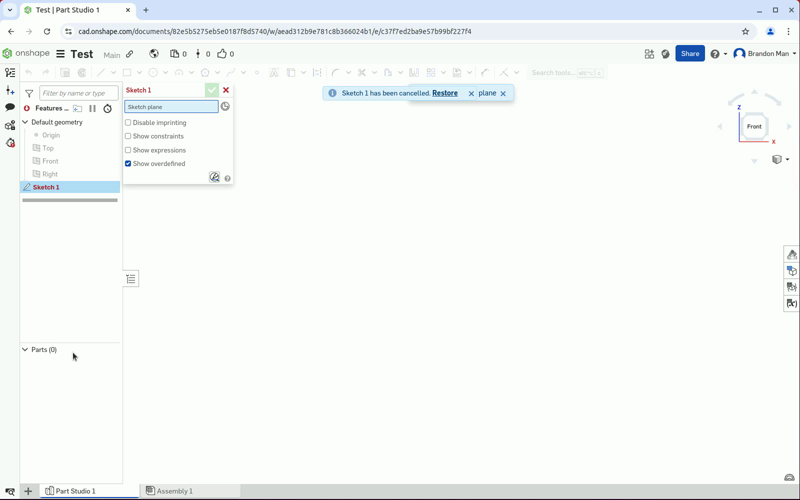
mouse_move(73, 163)
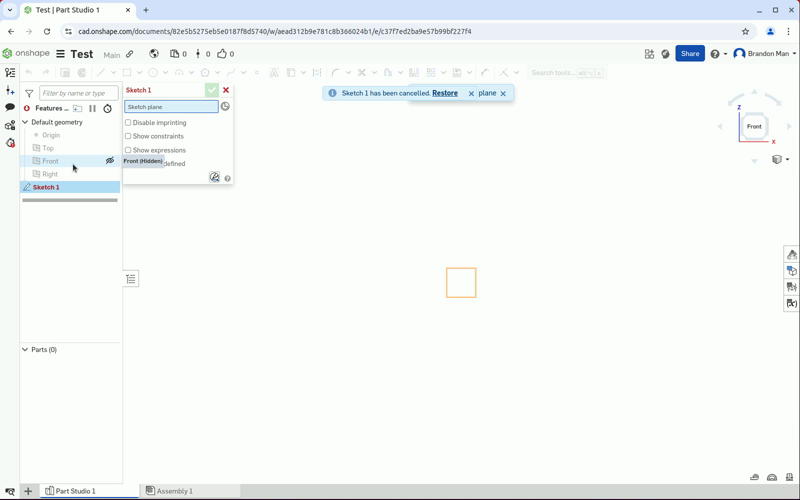
click(73, 163)
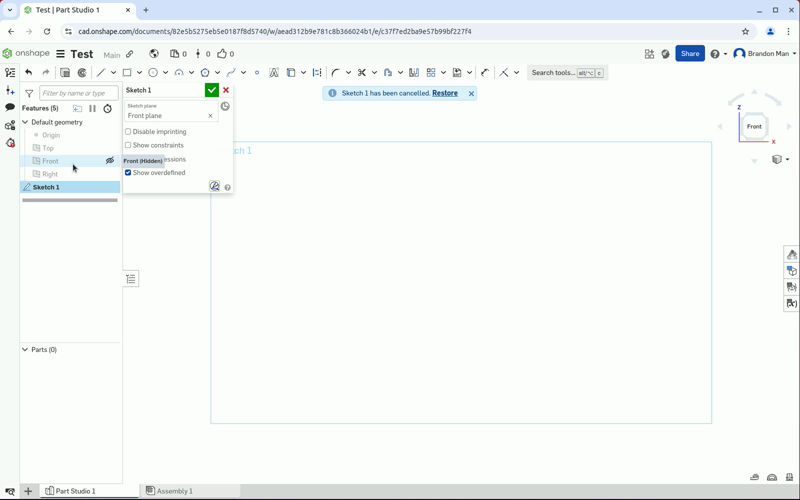
mouse_move(73, 352)
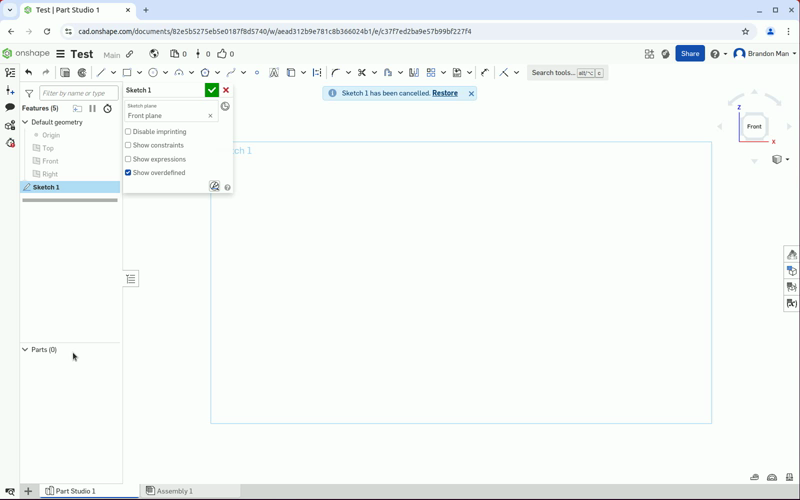
key(y)
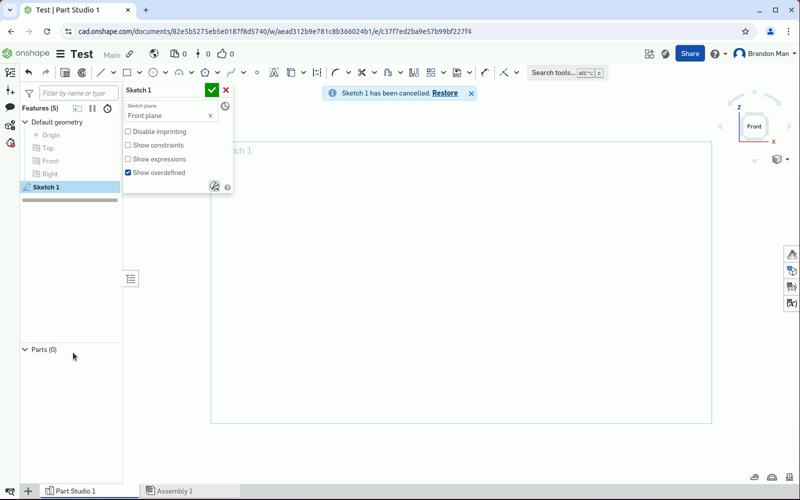
key(l)
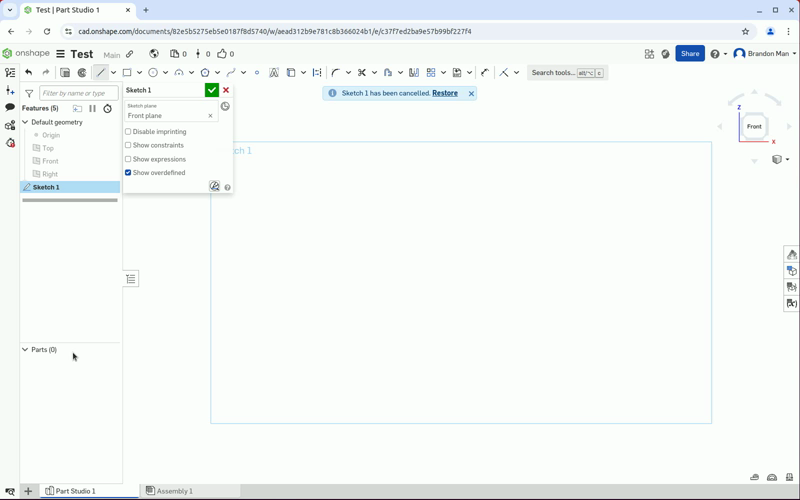
key_down(shift)
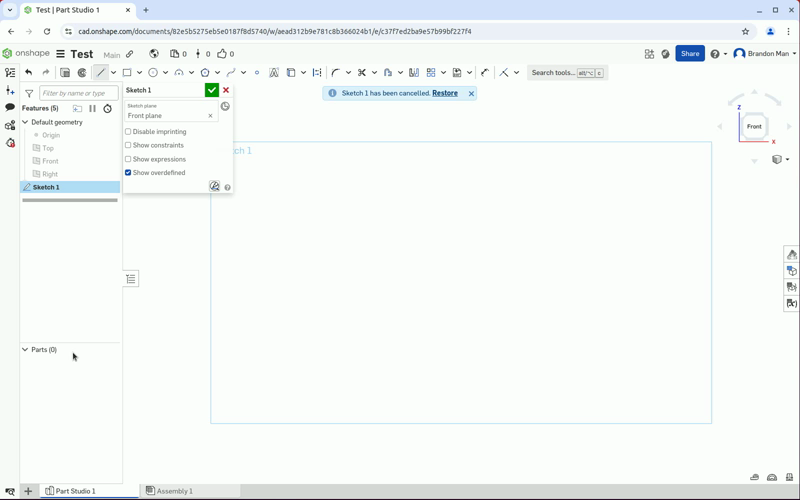
mouse_move(440, 285)
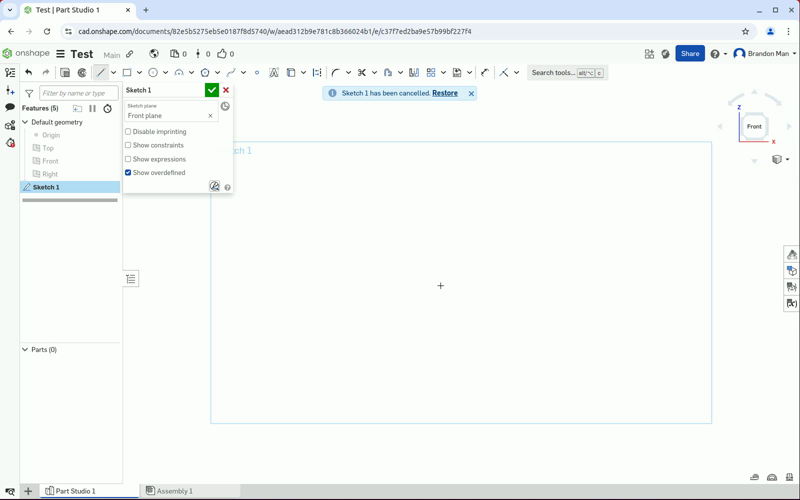
click(440, 285)
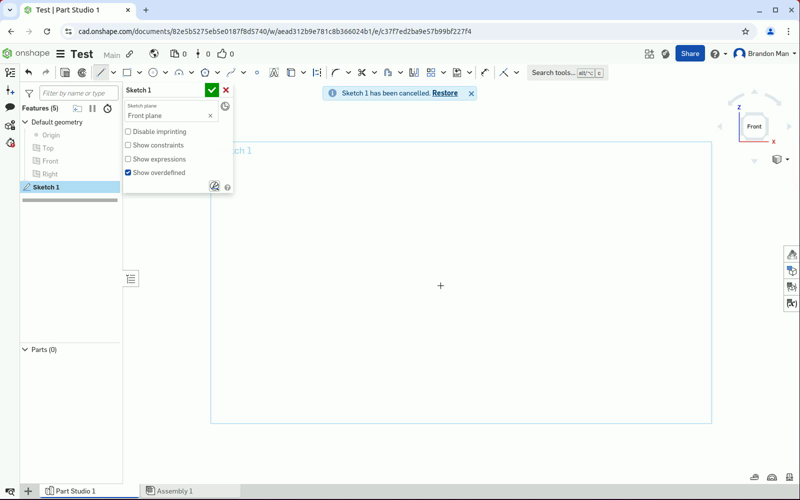
key_up(shift)
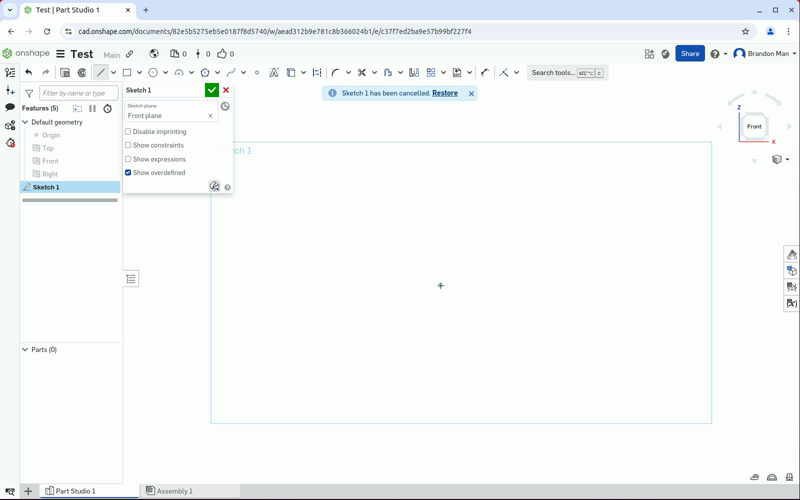
key_down(shift)
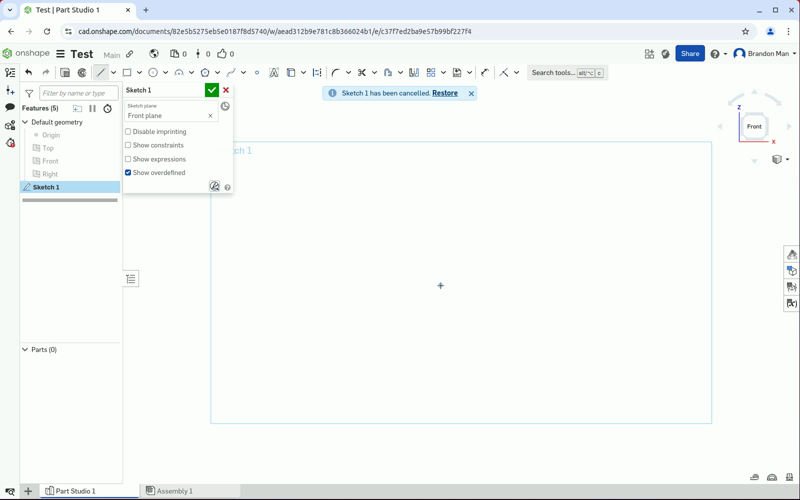
mouse_move(470, 285)
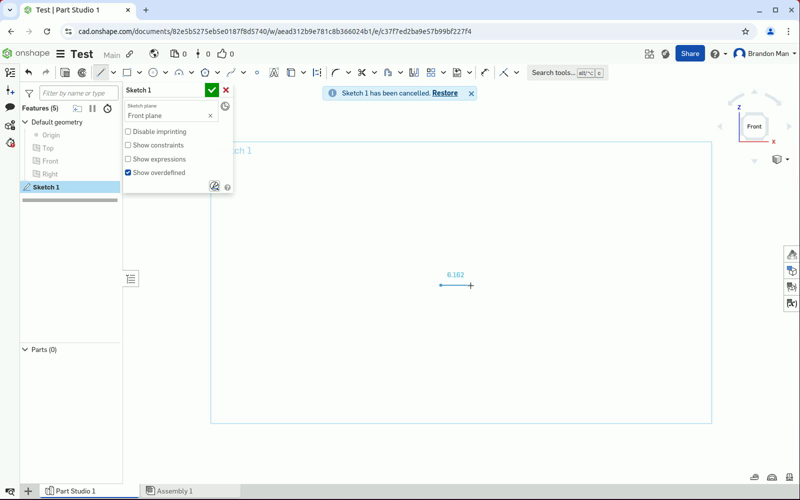
mouse_move(452, 302)
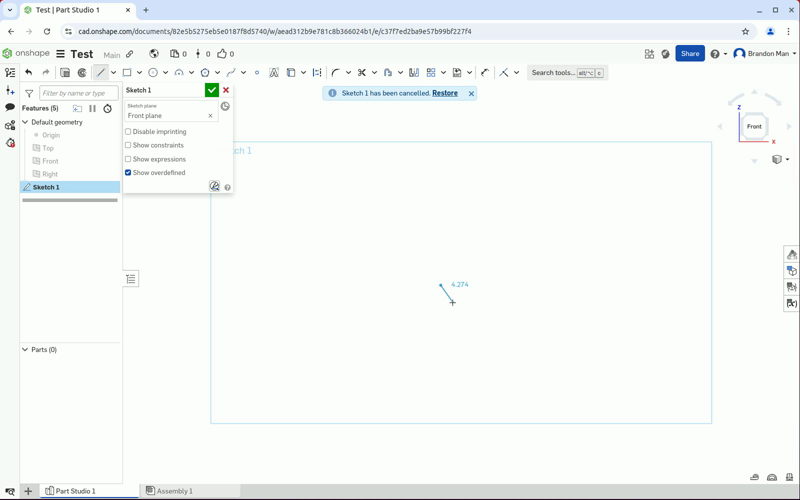
click(452, 302)
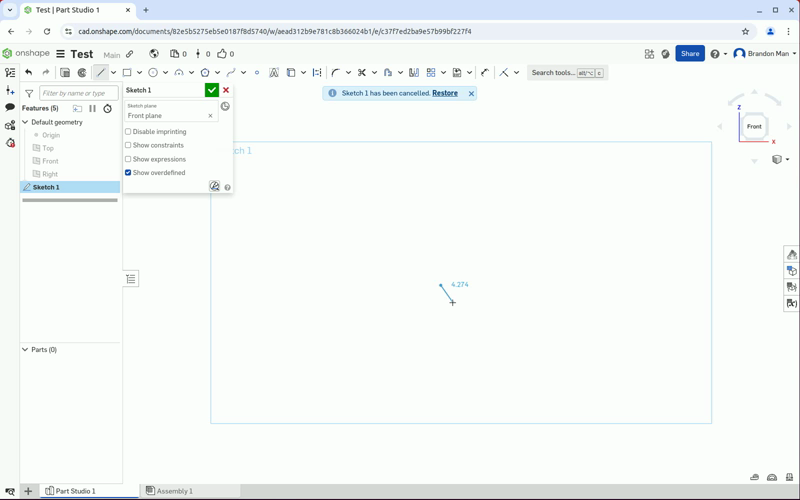
key_up(shift)
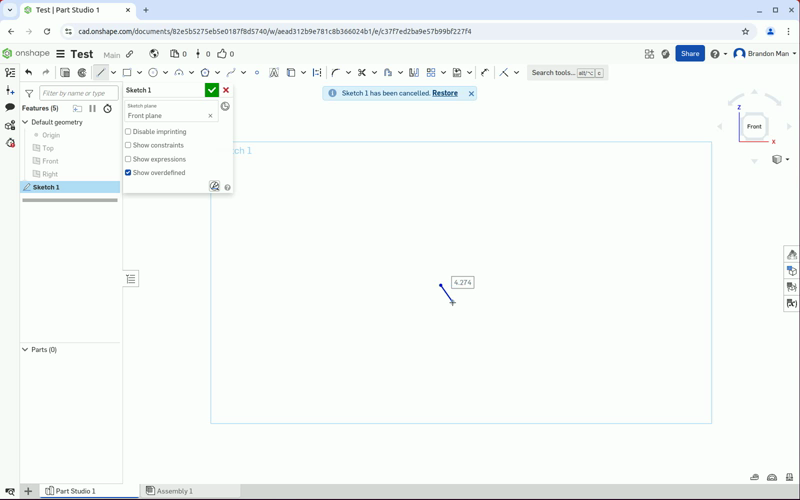
key_down(shift)
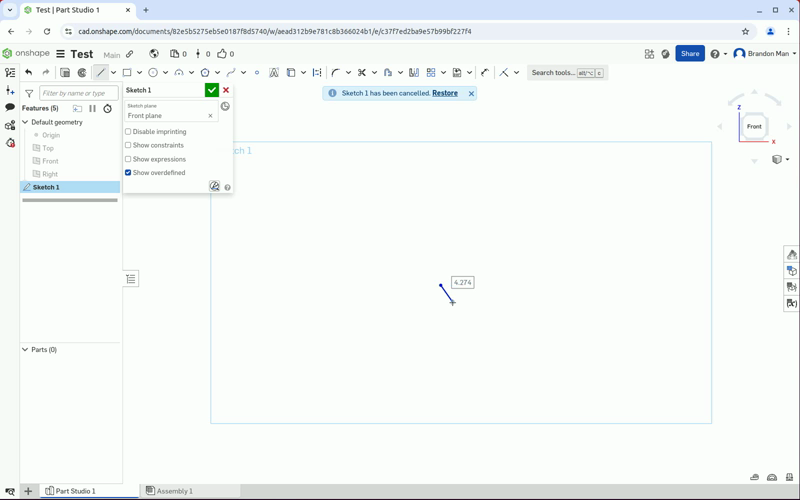
mouse_move(482, 302)
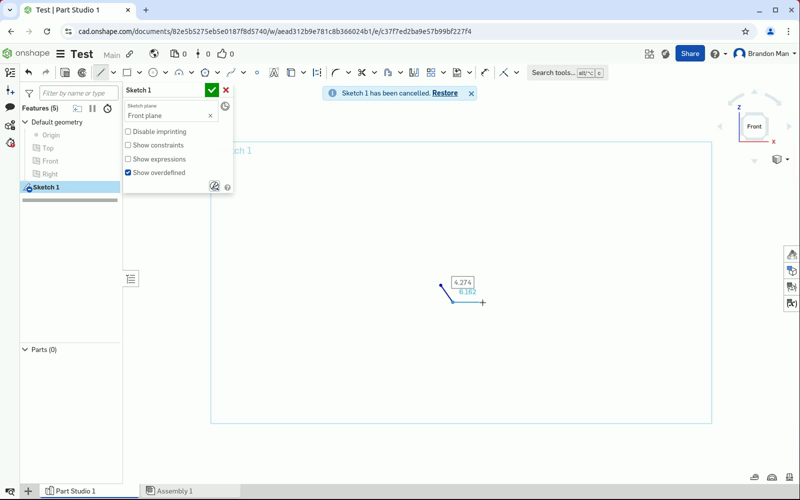
mouse_move(472, 299)
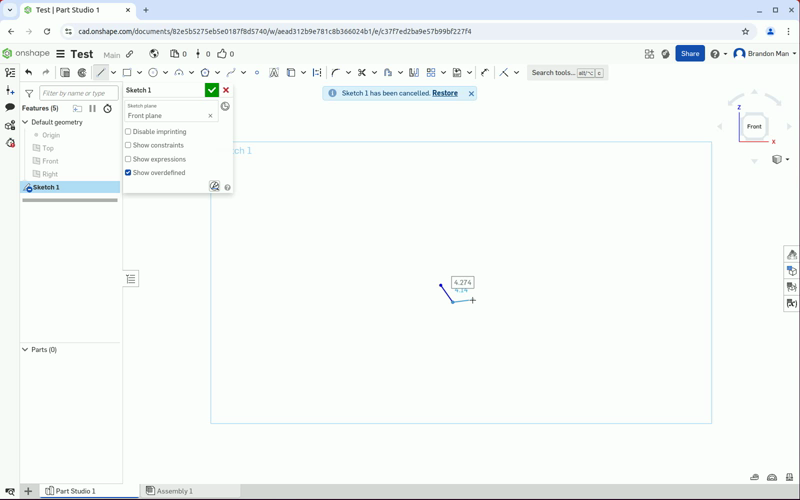
click(472, 299)
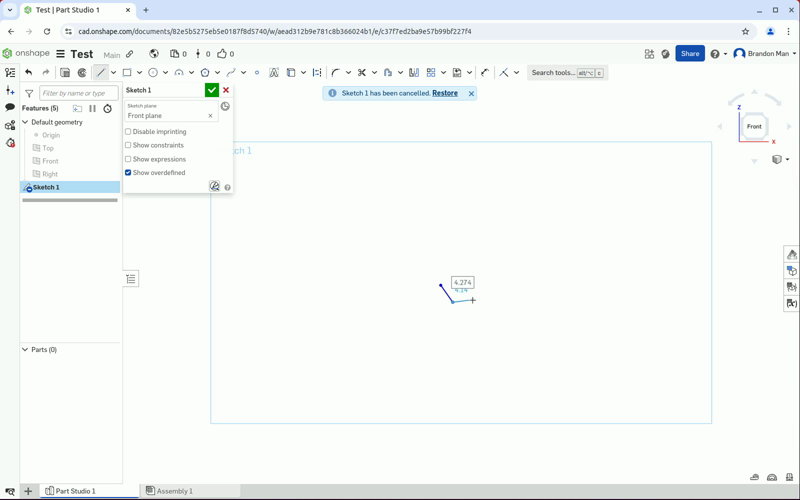
key_up(shift)
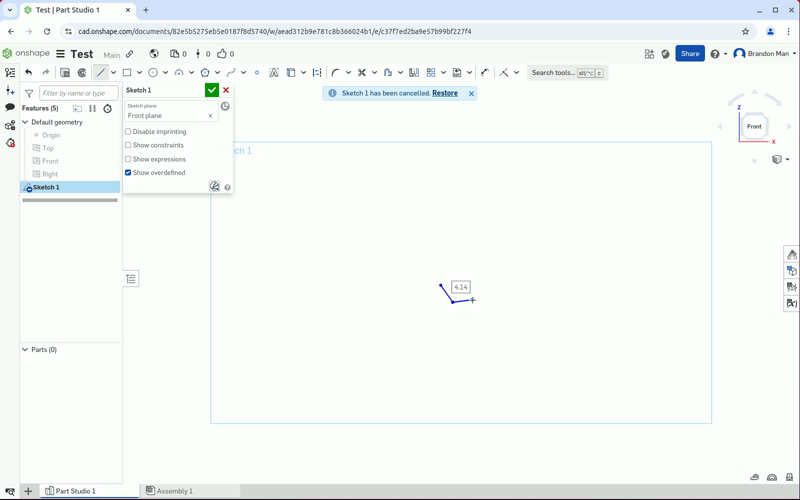
key_down(shift)
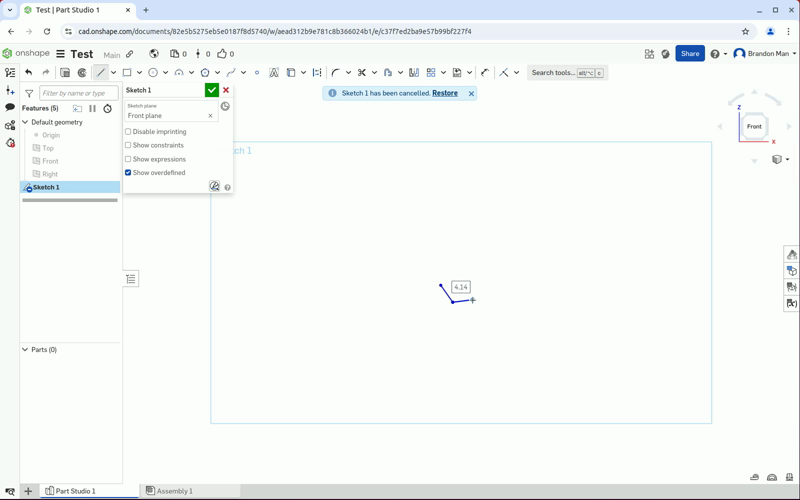
mouse_move(502, 299)
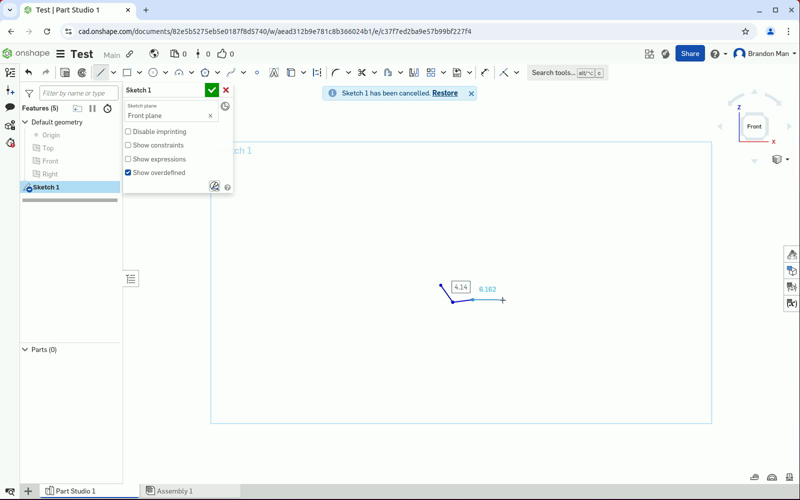
mouse_move(481, 281)
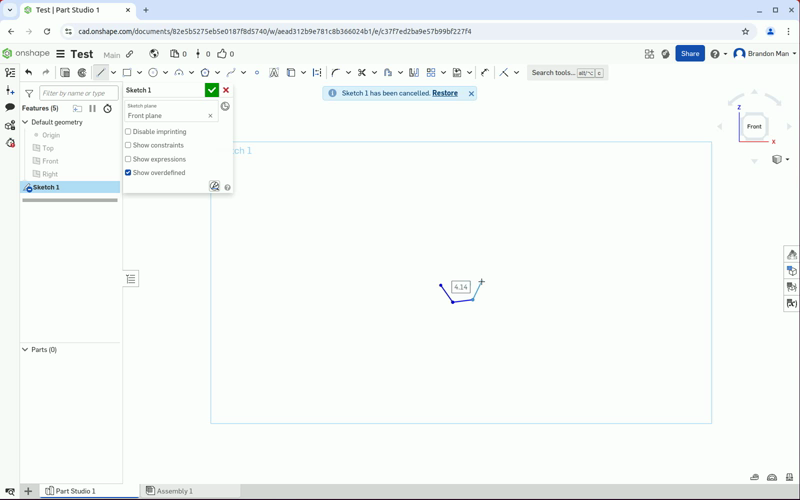
click(481, 281)
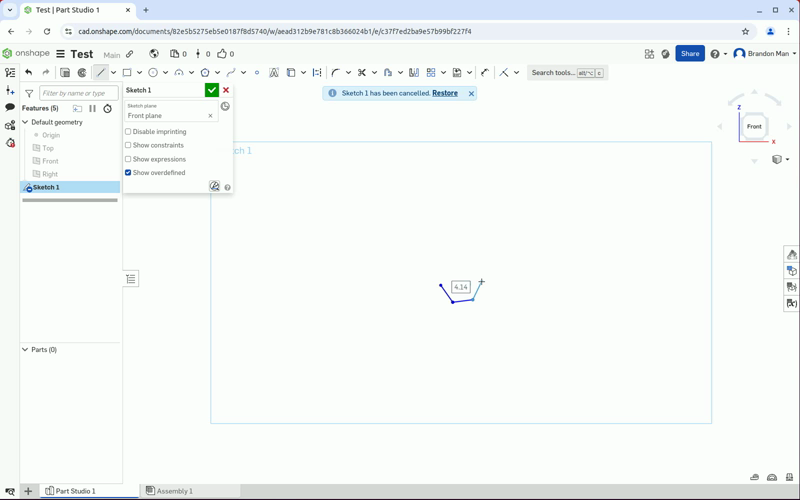
key_up(shift)
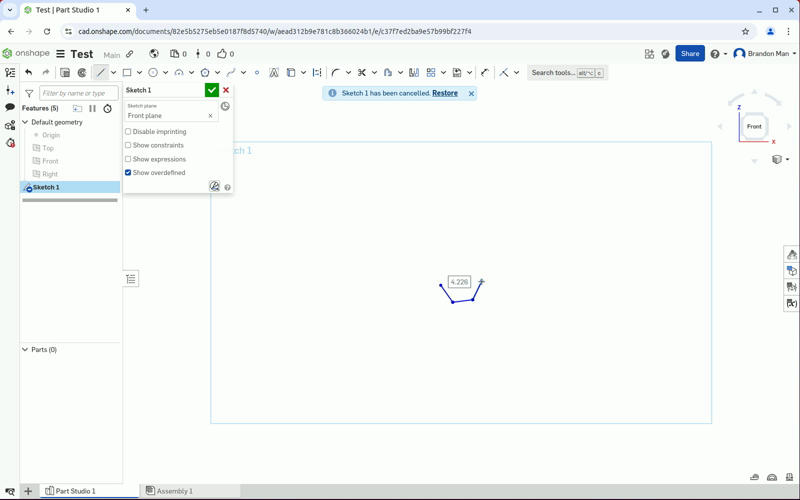
key_down(shift)
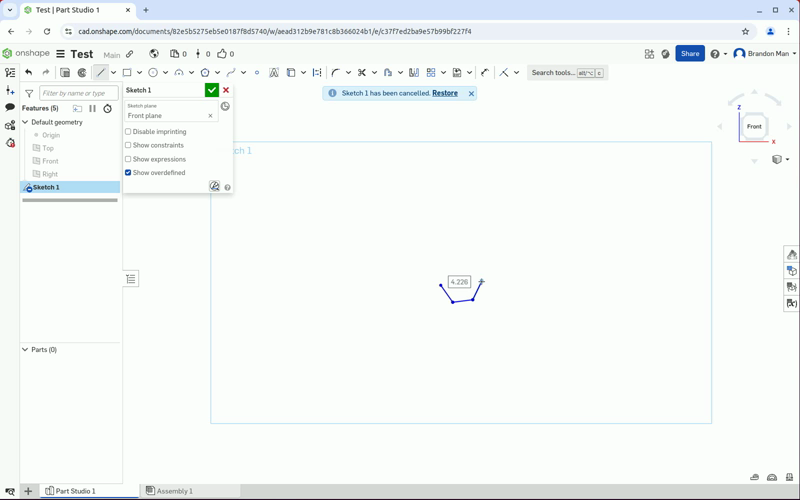
mouse_move(511, 281)
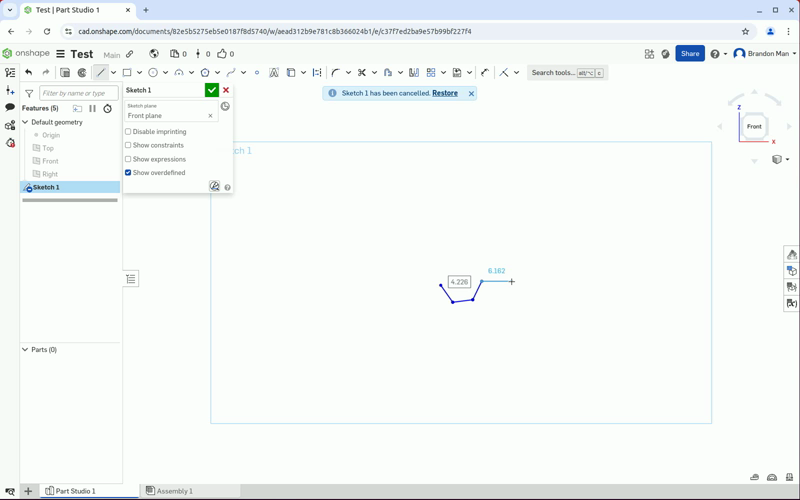
mouse_move(469, 264)
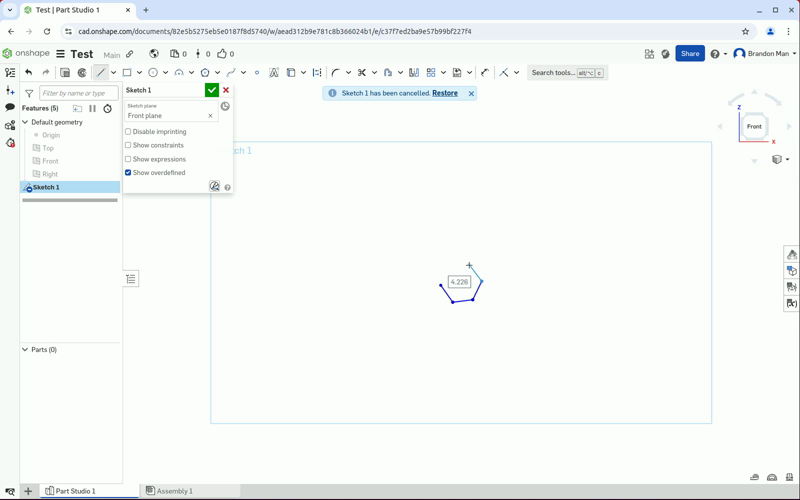
click(469, 264)
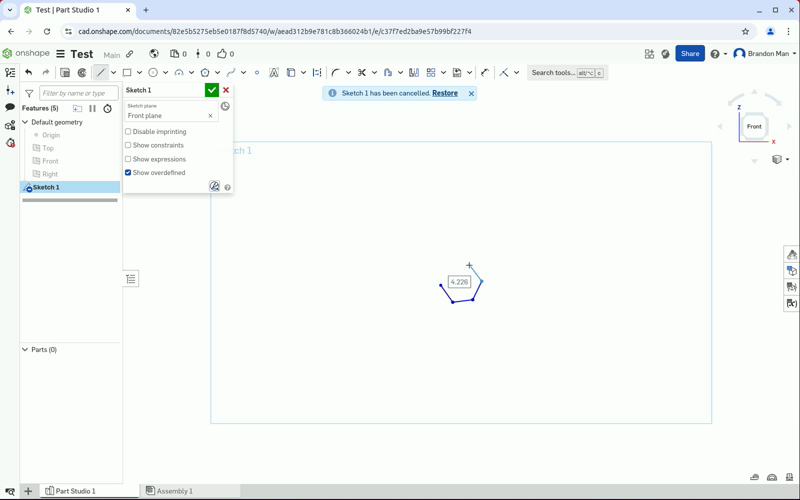
key_up(shift)
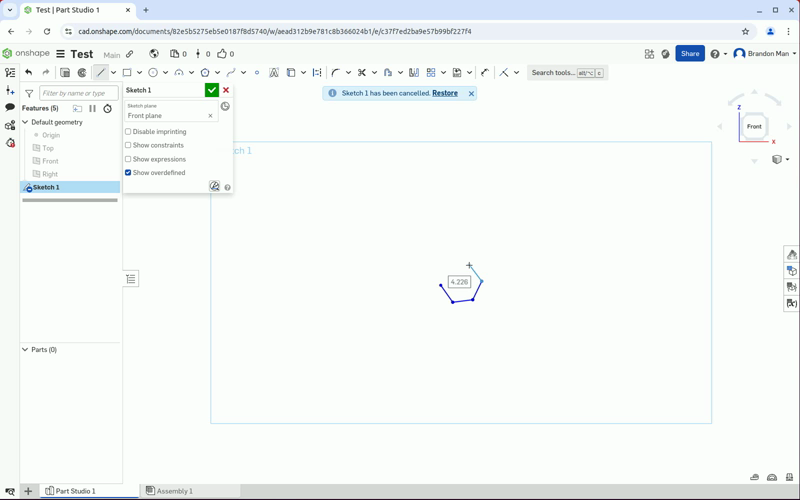
key_down(shift)
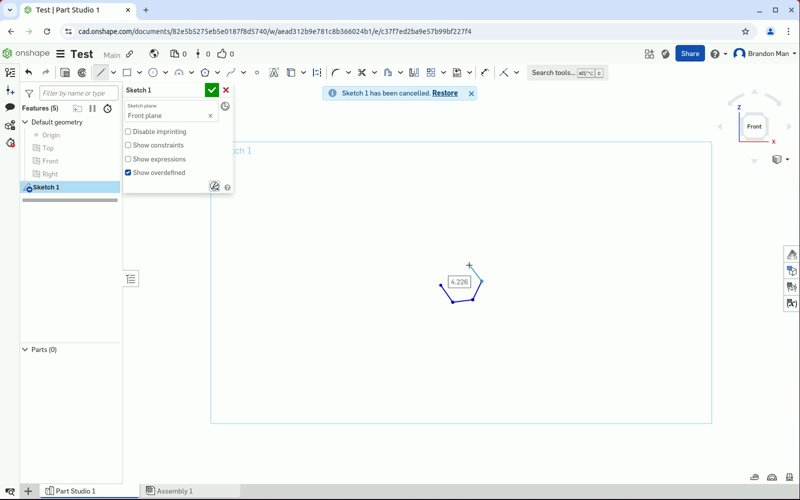
mouse_move(499, 264)
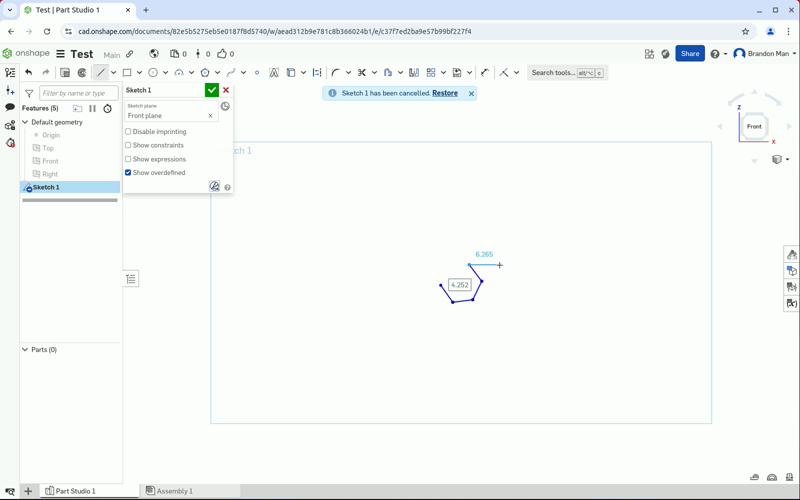
mouse_move(449, 267)
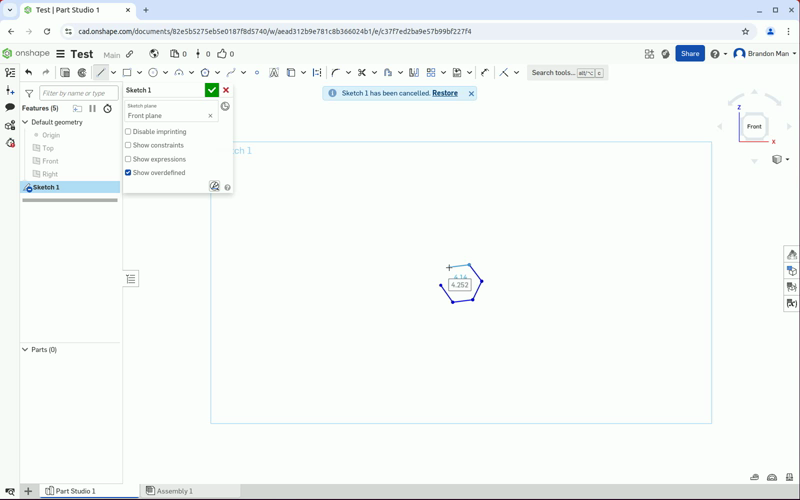
click(449, 267)
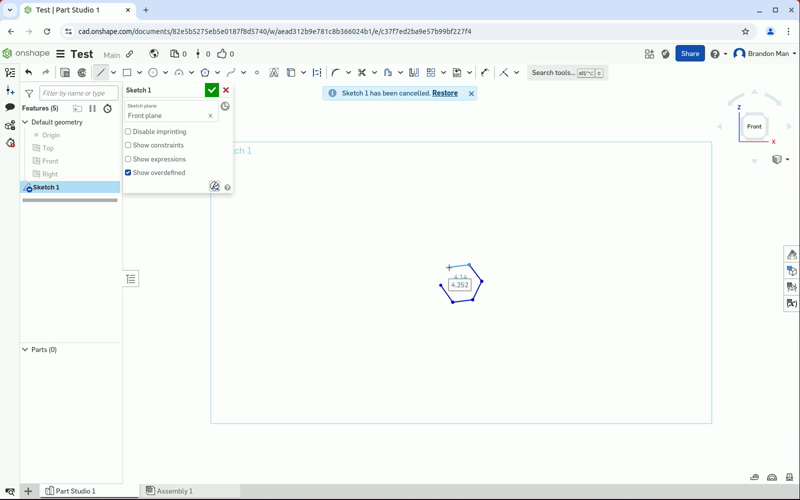
key_up(shift)
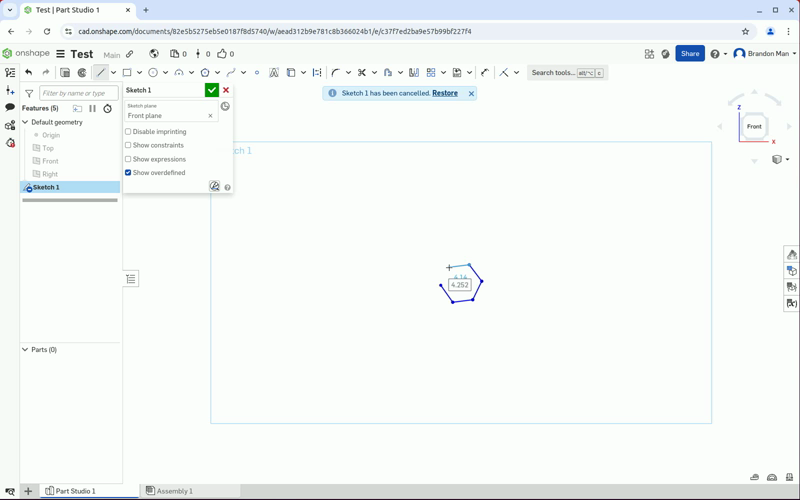
mouse_move(479, 267)
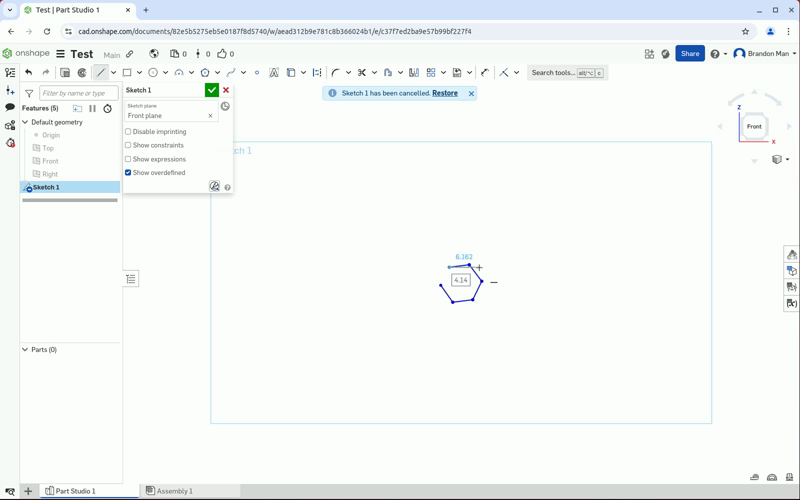
key_down(shift)
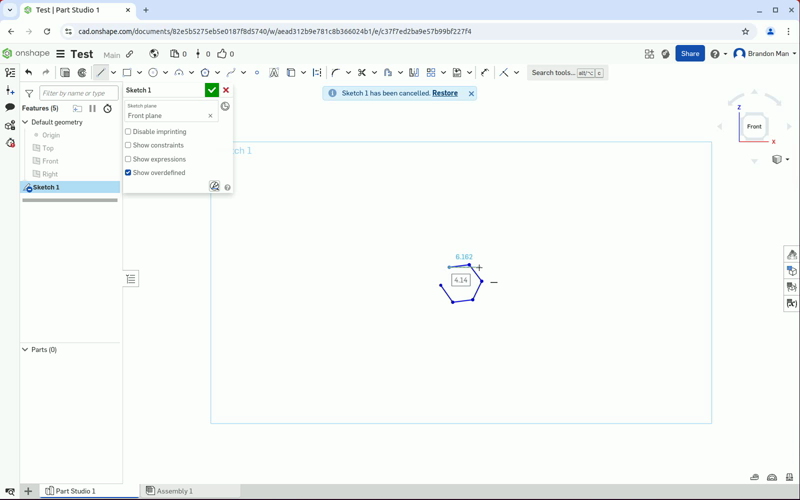
mouse_move(440, 285)
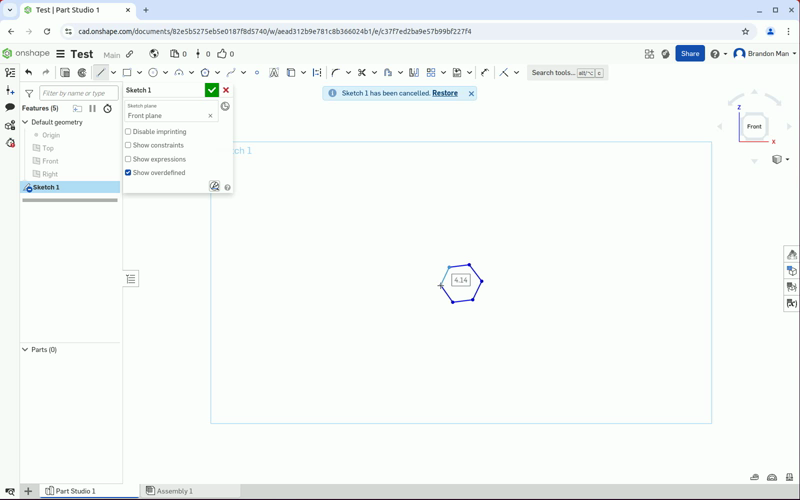
key_up(shift)
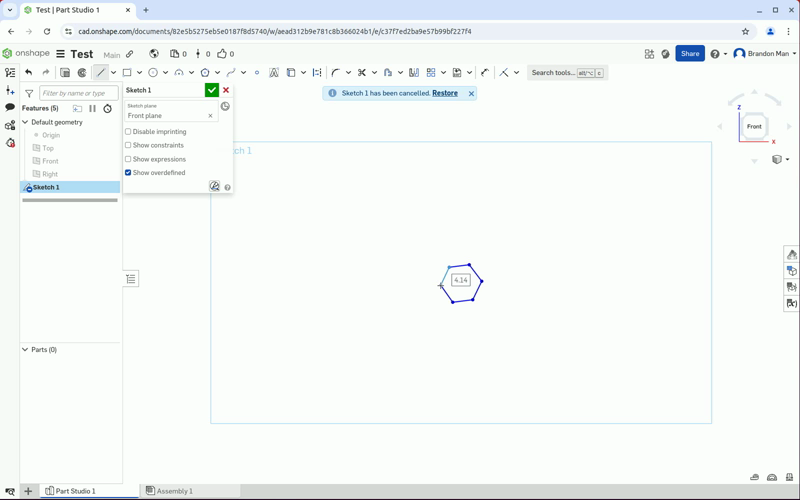
click(440, 285)
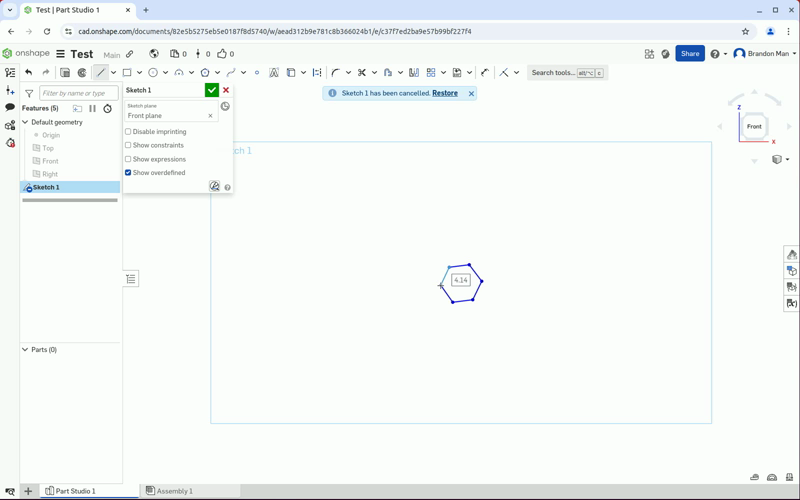
key(esc)
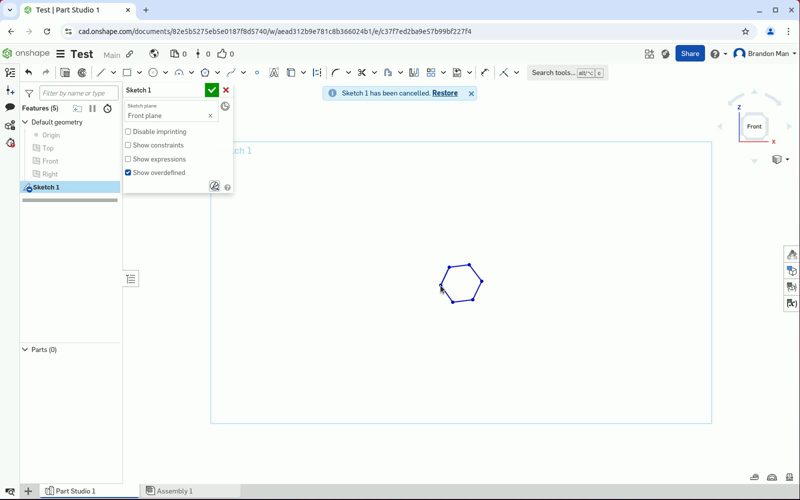
mouse_move(456, 269)
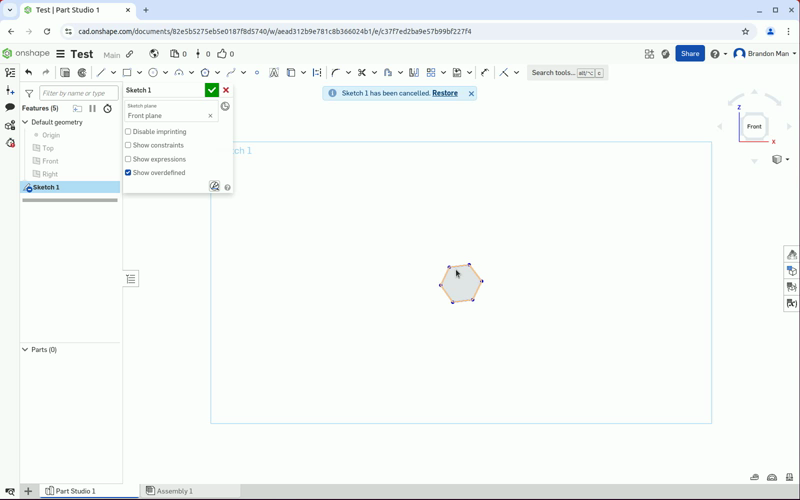
scroll(6)
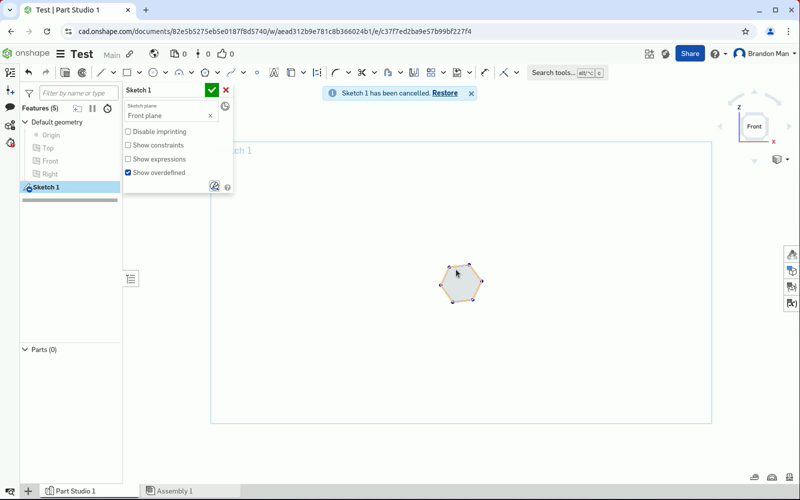
scroll(6)
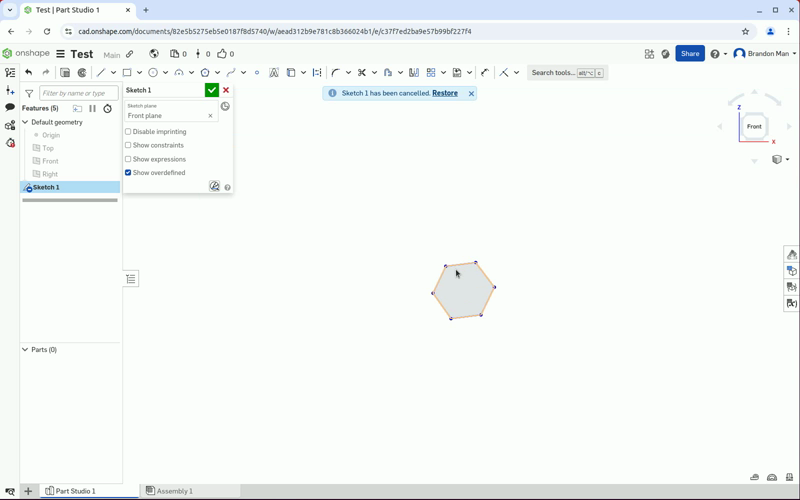
scroll(6)
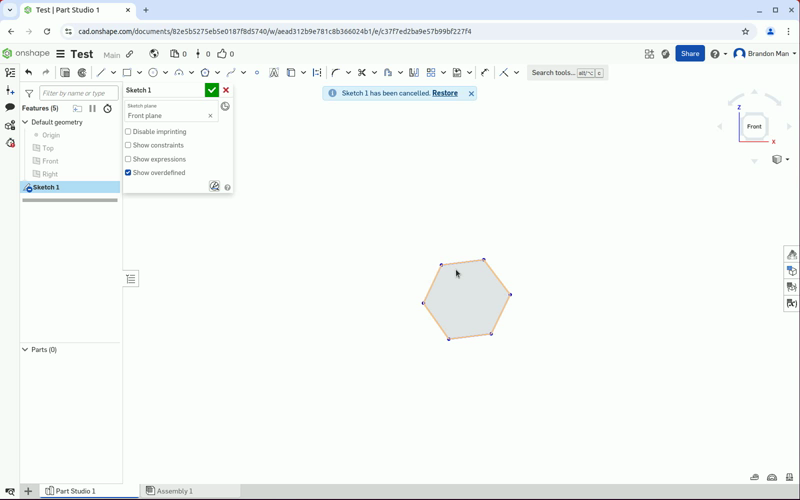
scroll(6)
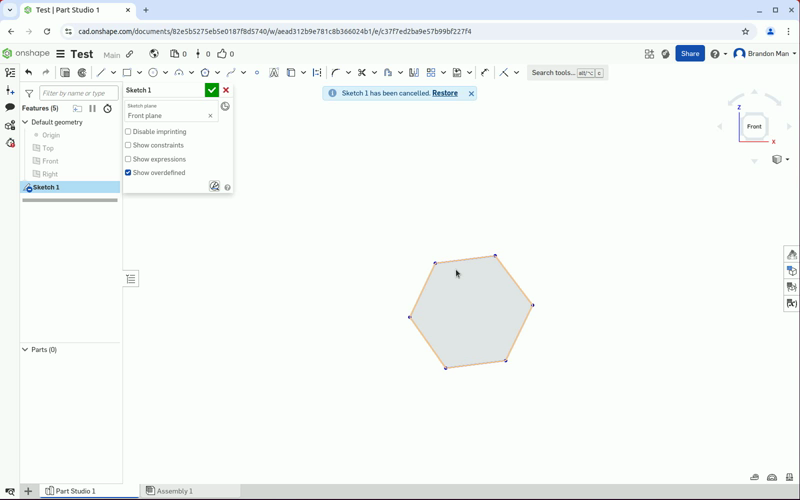
scroll(6)
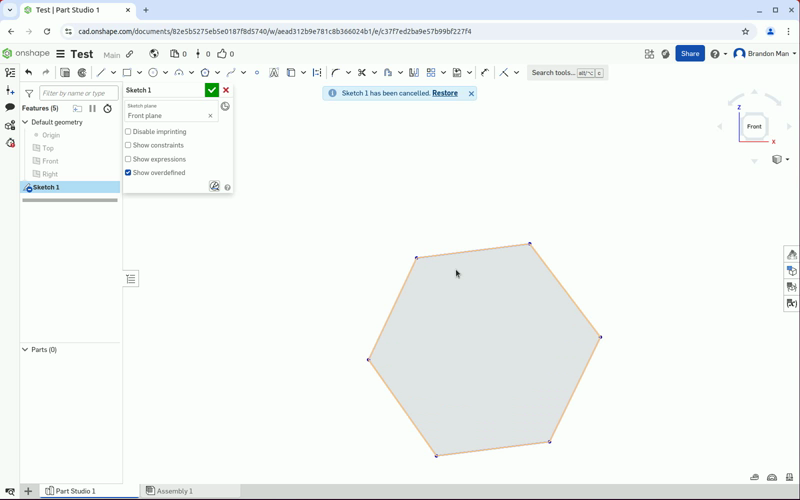
scroll(6)
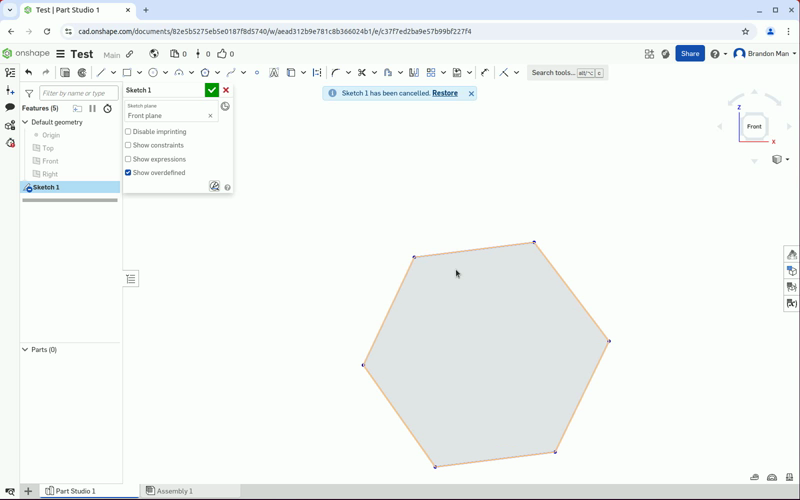
scroll(6)
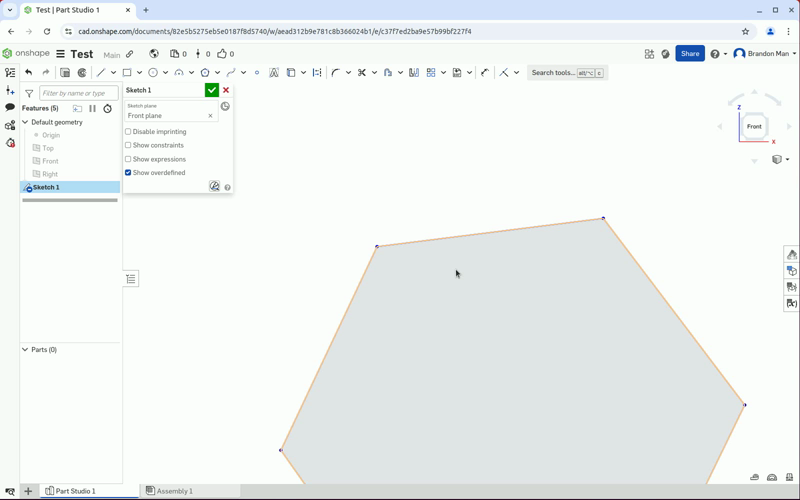
click(456, 269)
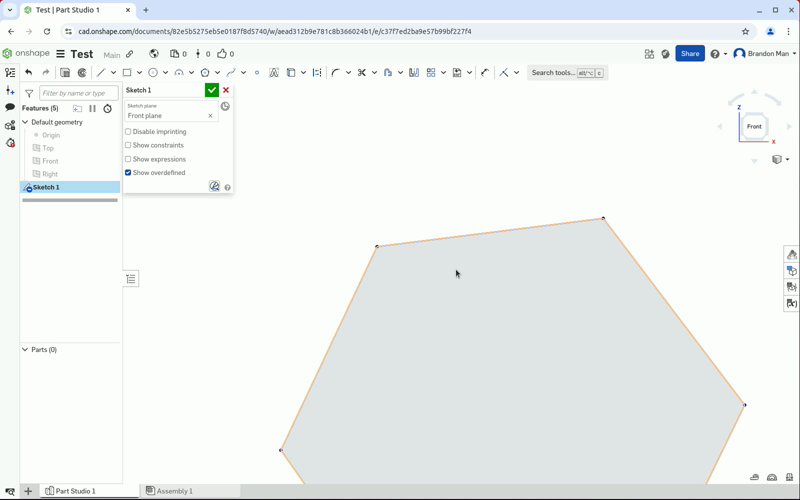
scroll(-6)
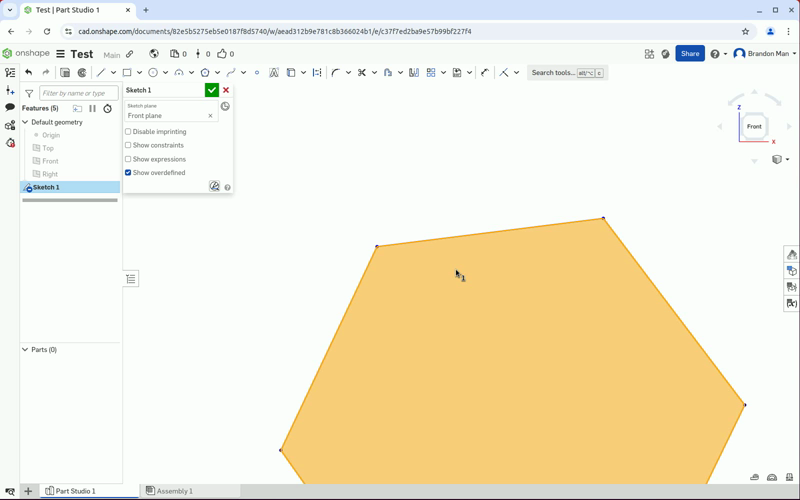
scroll(-6)
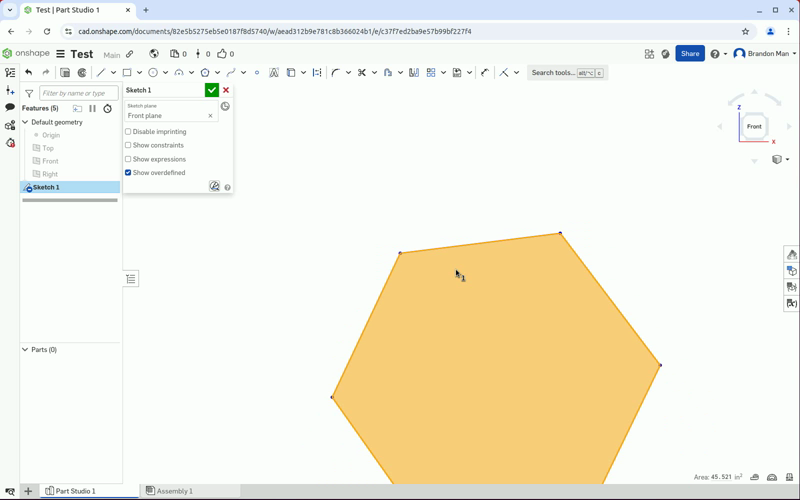
scroll(-6)
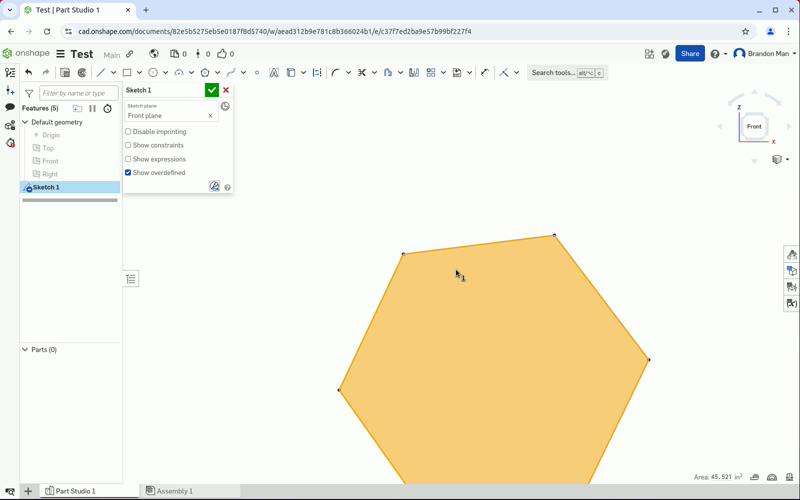
scroll(-6)
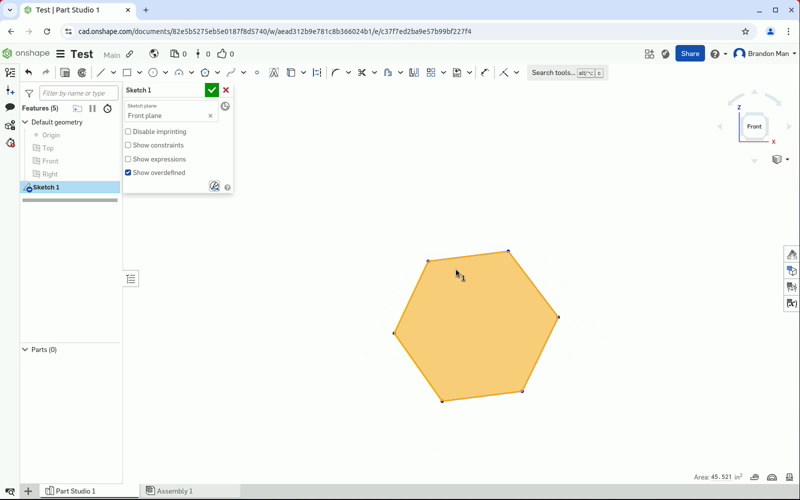
scroll(-6)
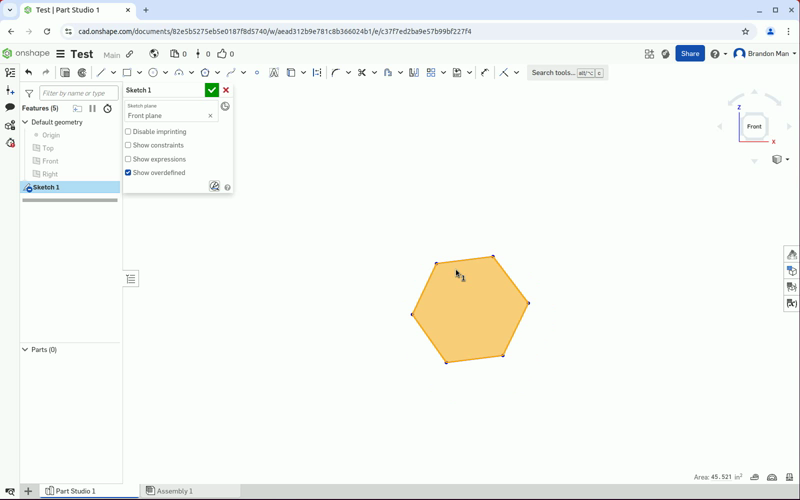
scroll(-6)
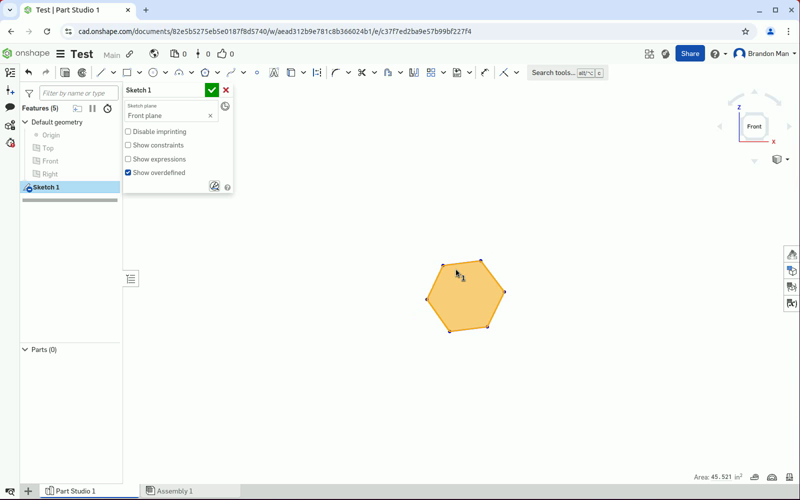
scroll(-6)
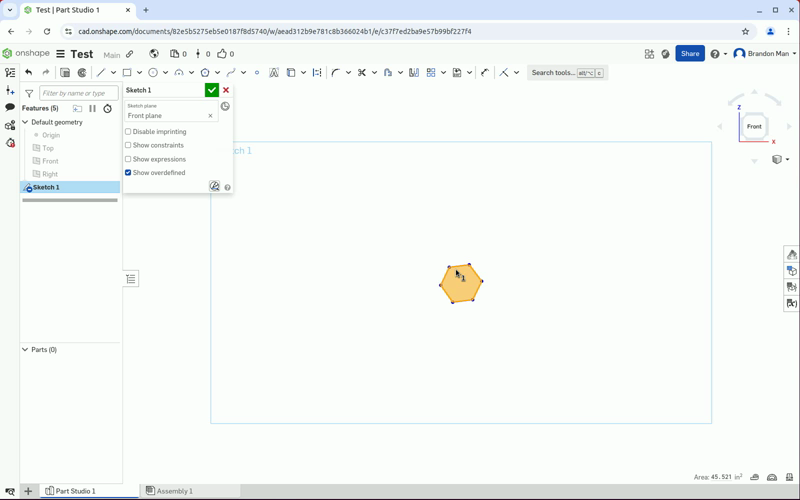
mouse_move(73, 352)
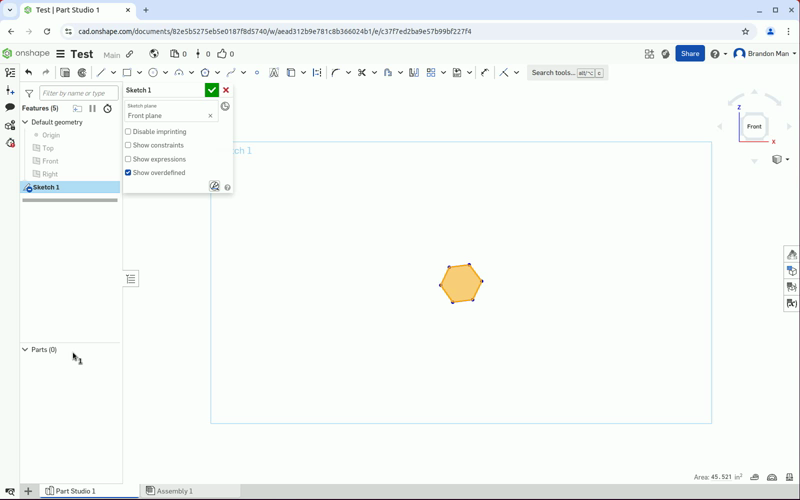
key(shift+y)
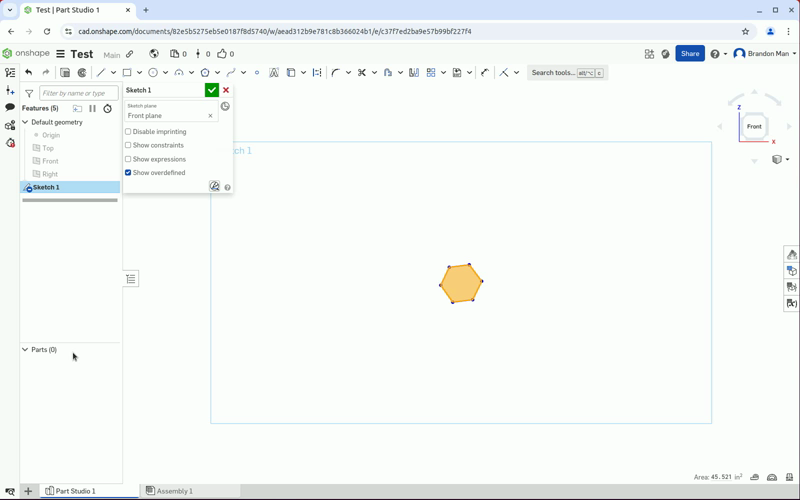
key(shift+e)
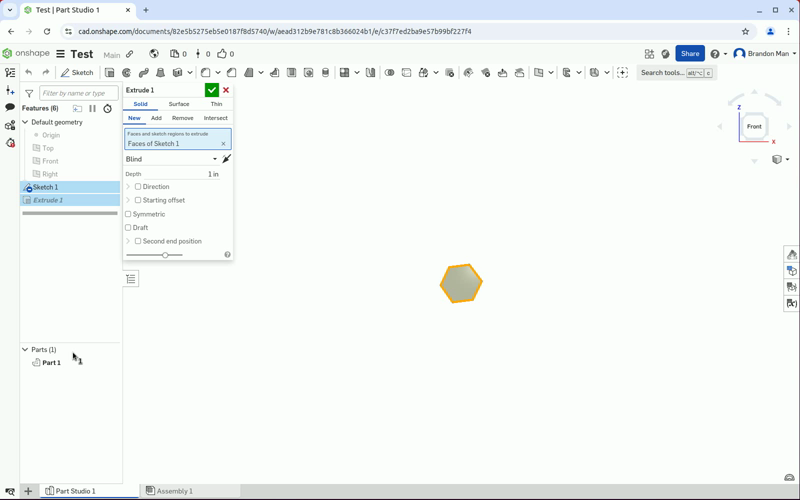
mouse_move(143, 106)
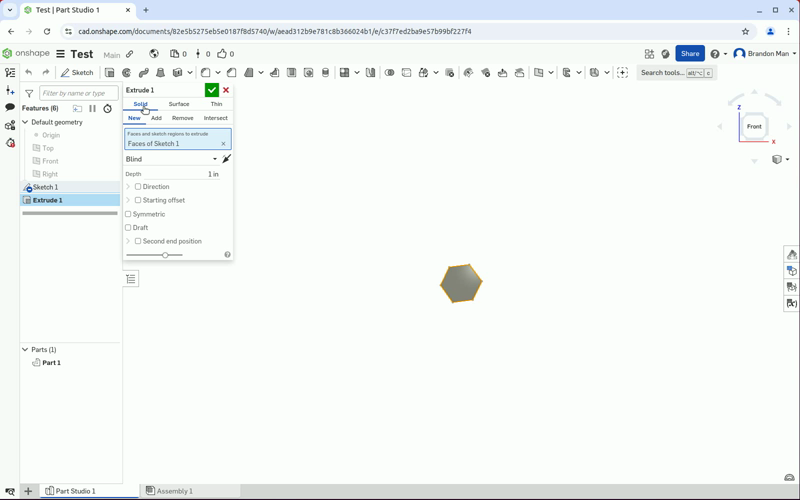
click(143, 106)
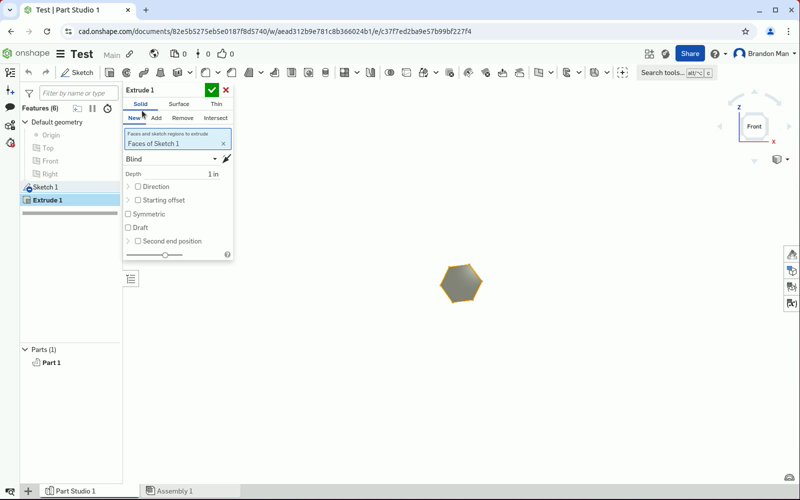
mouse_move(137, 120)
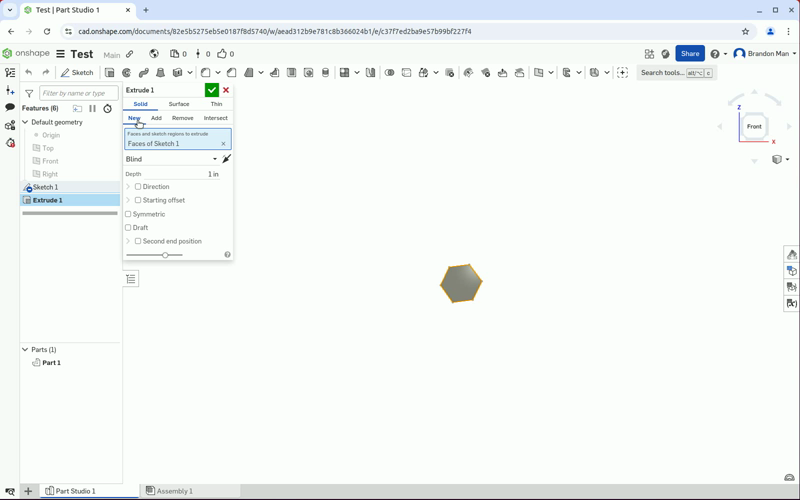
click(137, 120)
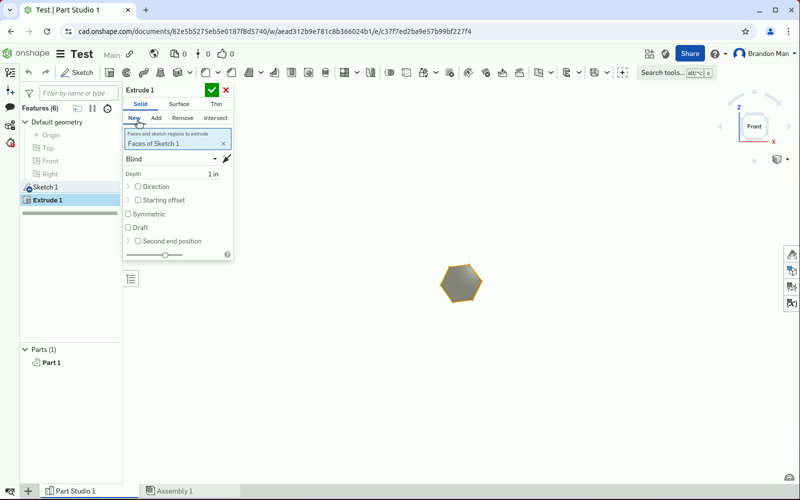
key(tab, 4)
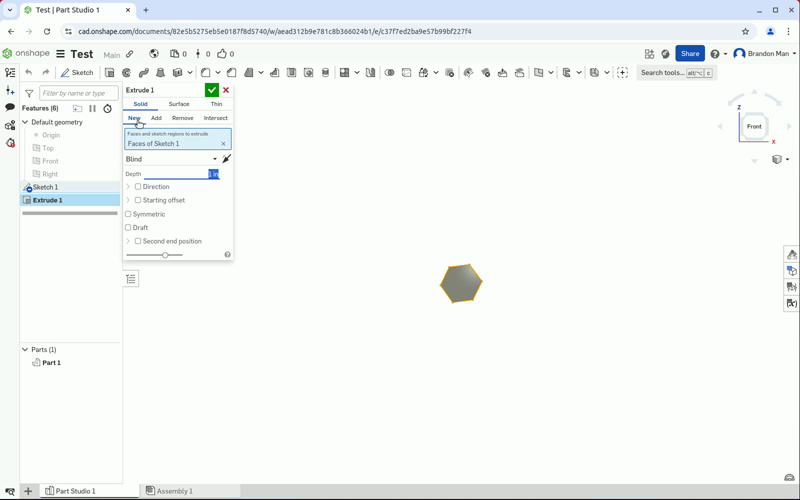
text(3.37)
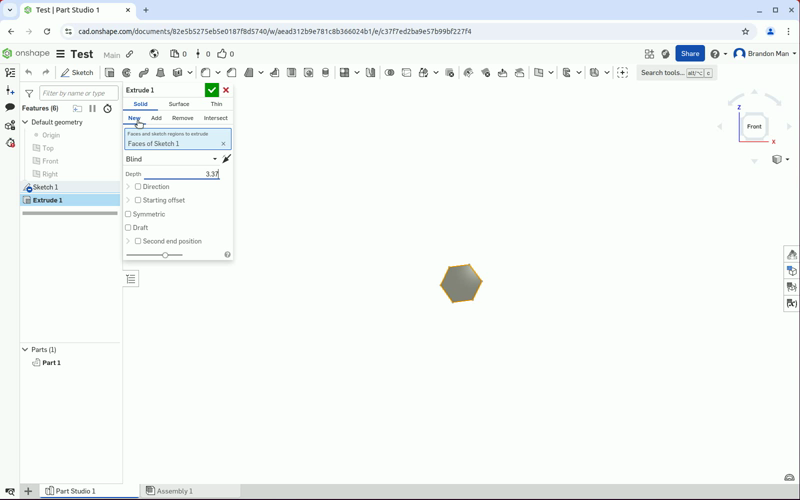
key(enter)
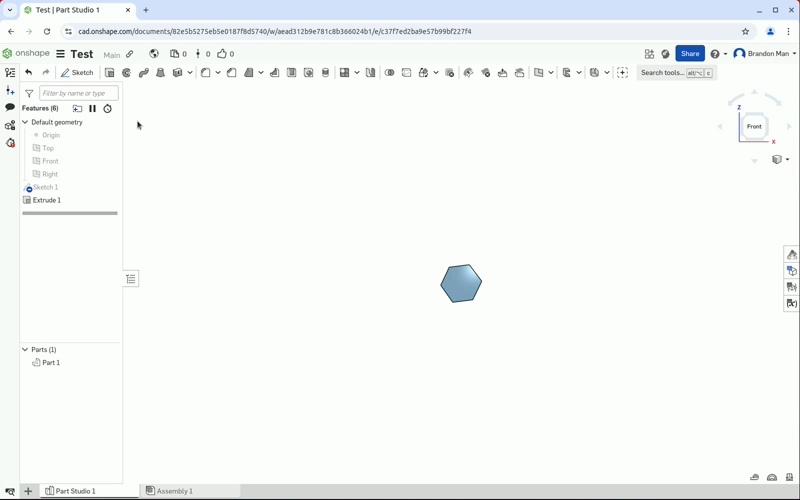
key(shift+h)
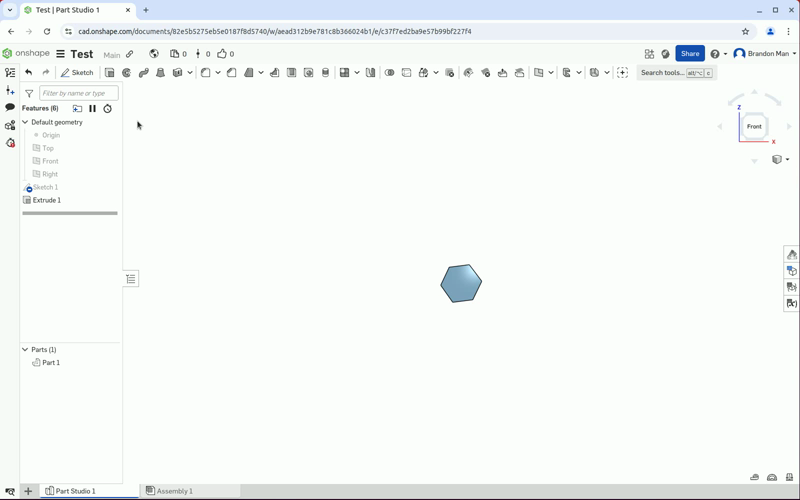
key(shift+h)
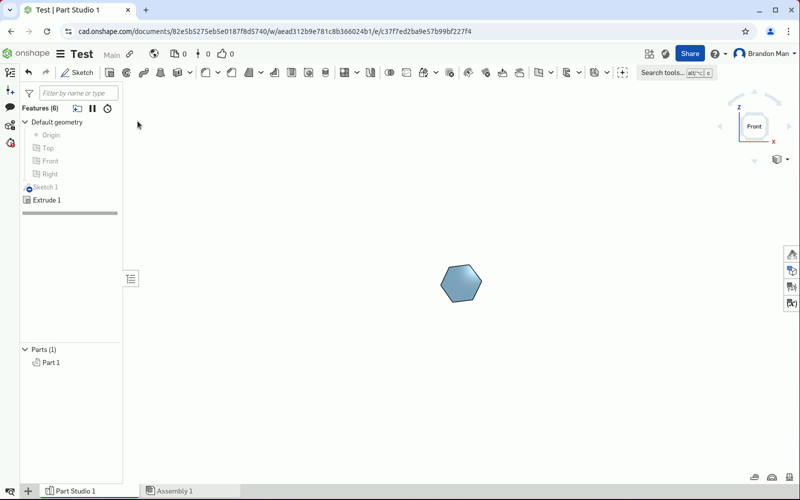
mouse_move(73, 189)
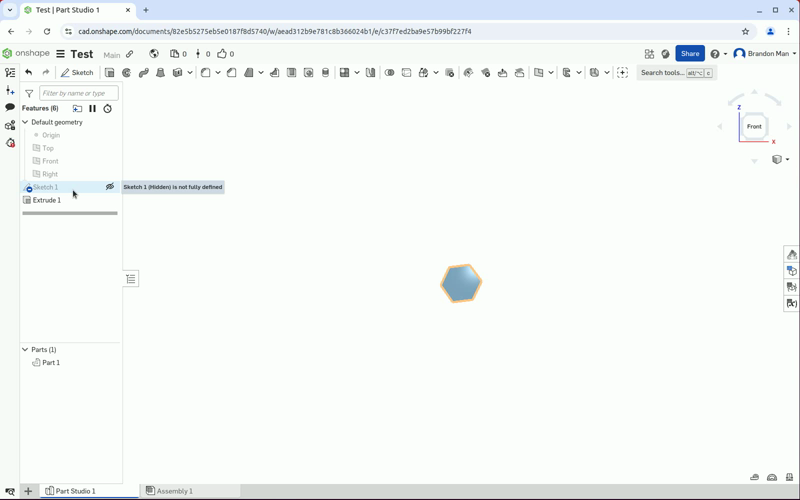
click(73, 189)
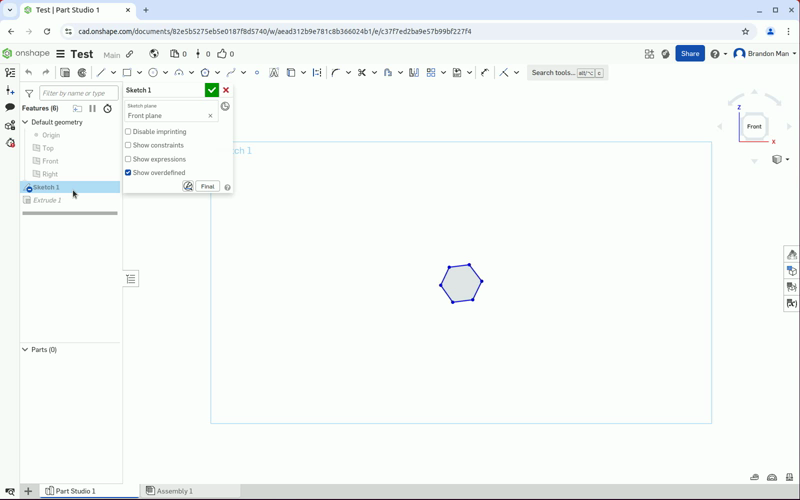
mouse_move(229, 92)
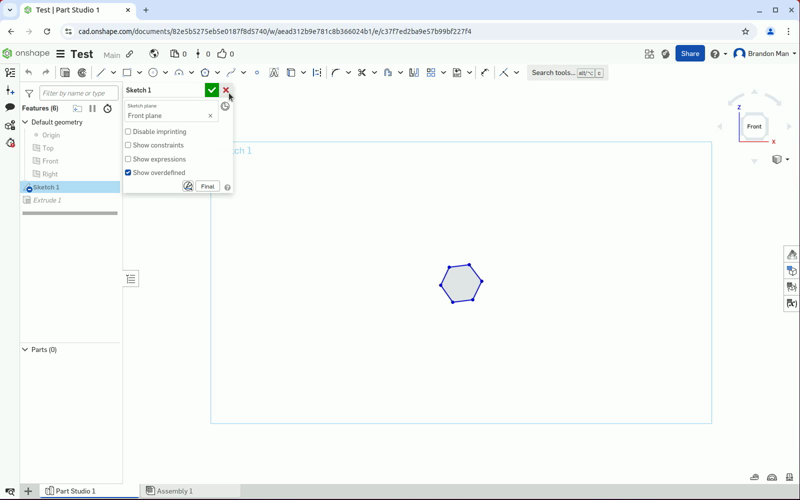
click(229, 92)
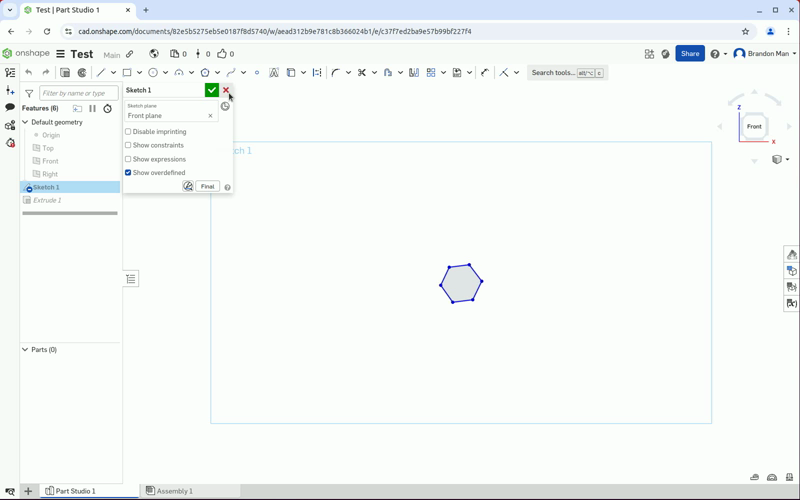
key(shift+s)
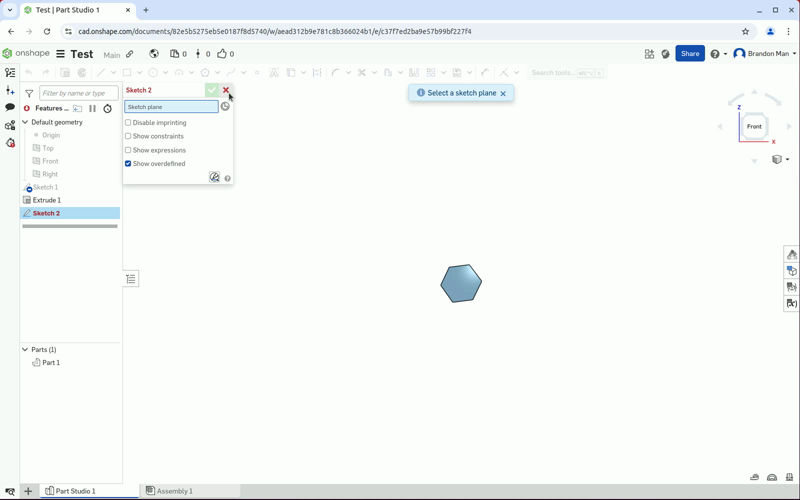
mouse_move(73, 163)
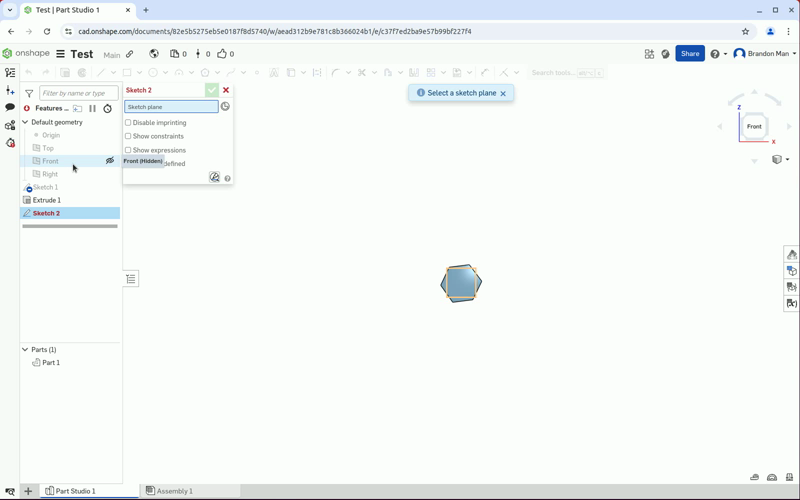
click(73, 163)
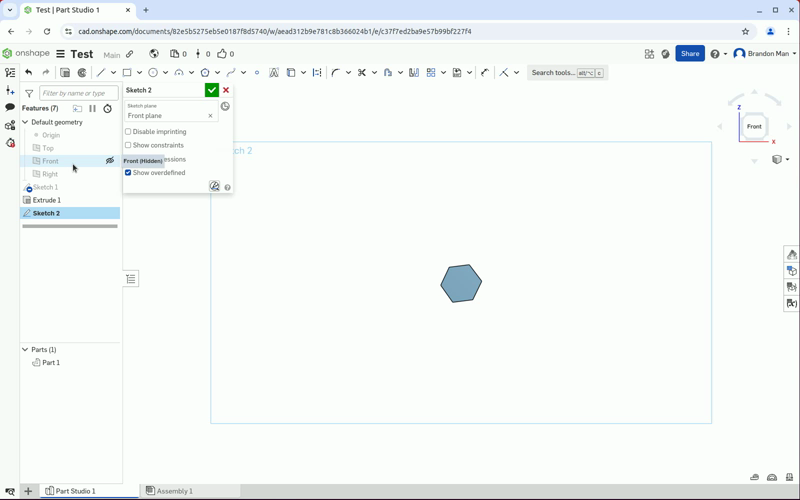
mouse_move(73, 352)
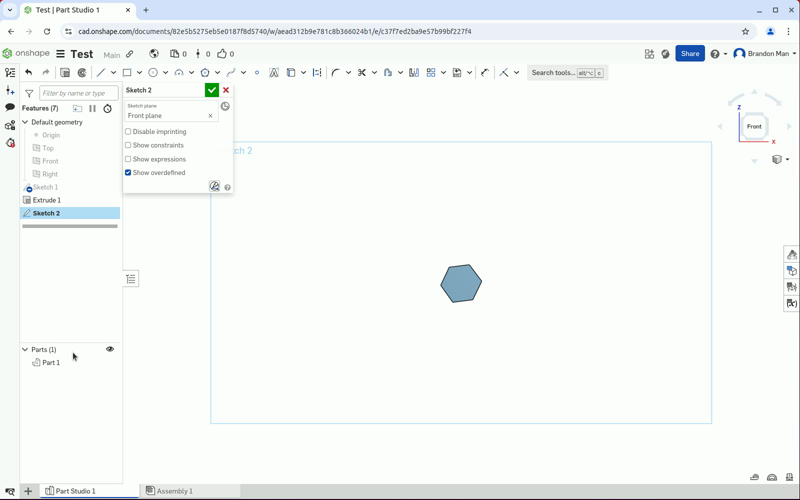
key(y)
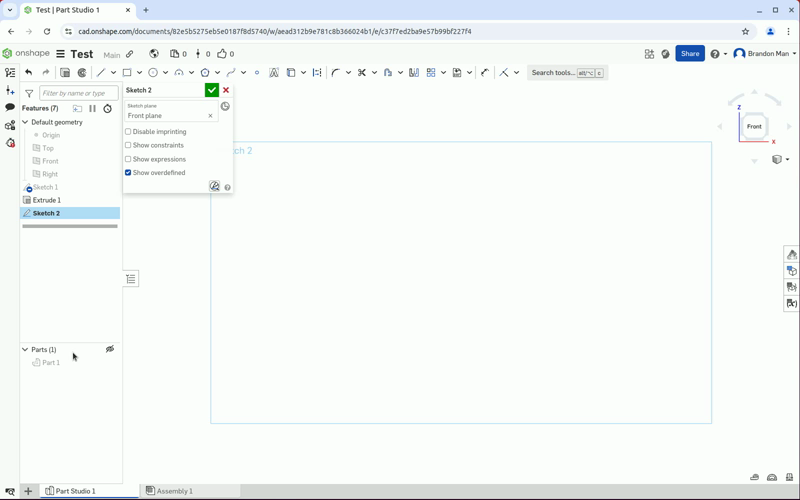
key(c)
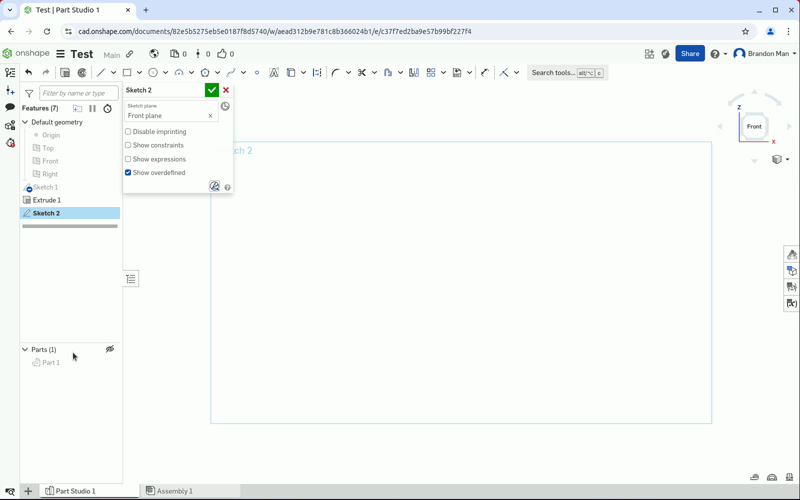
key_down(shift)
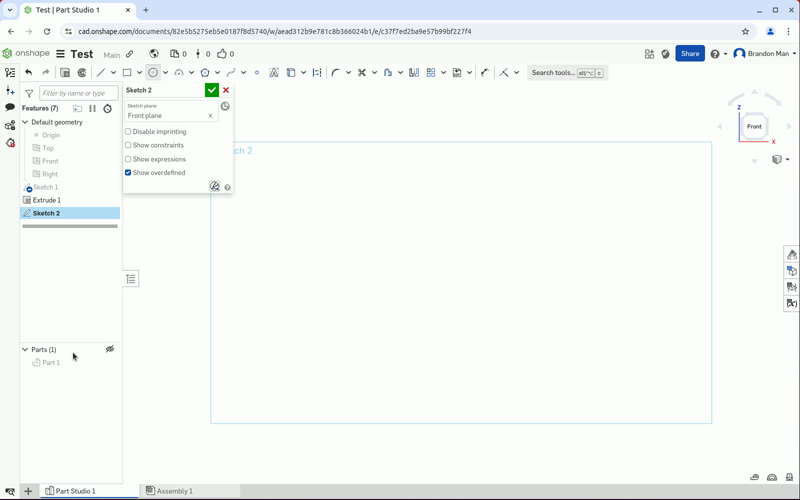
mouse_move(461, 282)
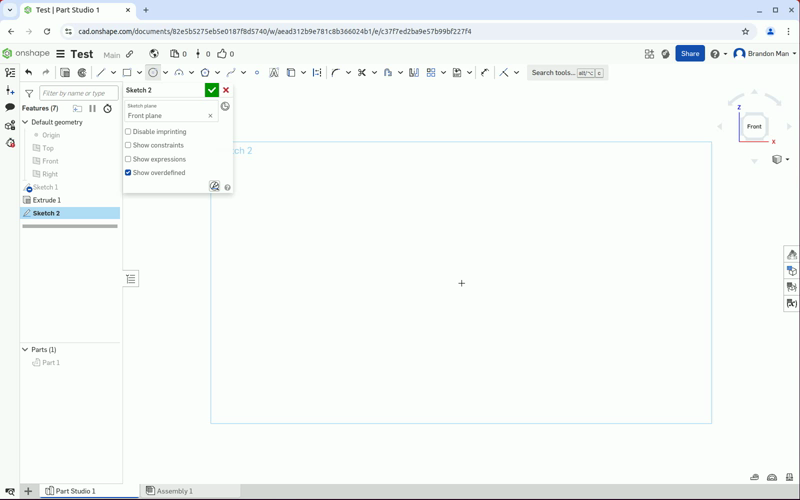
click(461, 282)
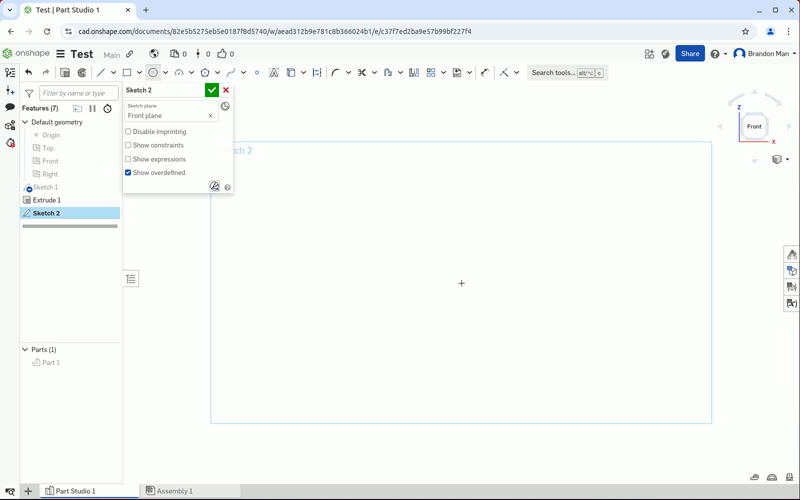
key_up(shift)
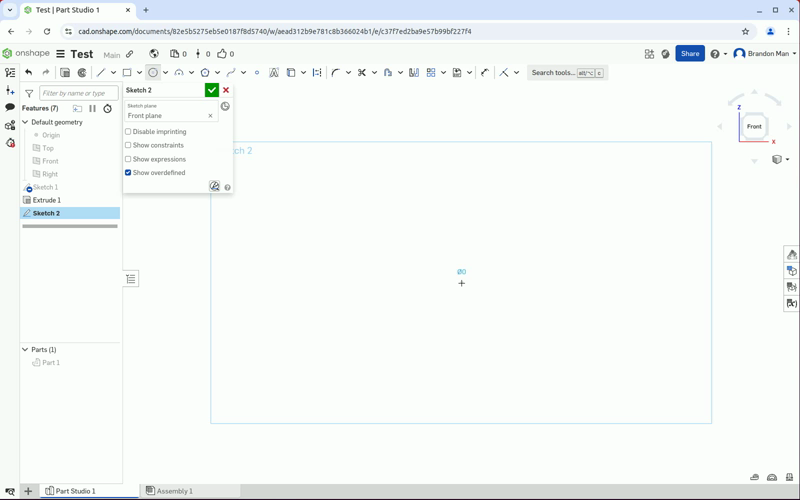
mouse_move(474, 282)
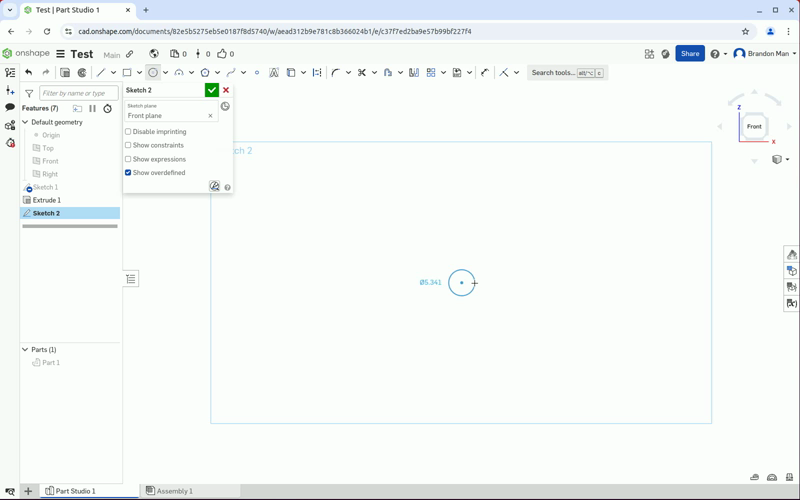
click(474, 282)
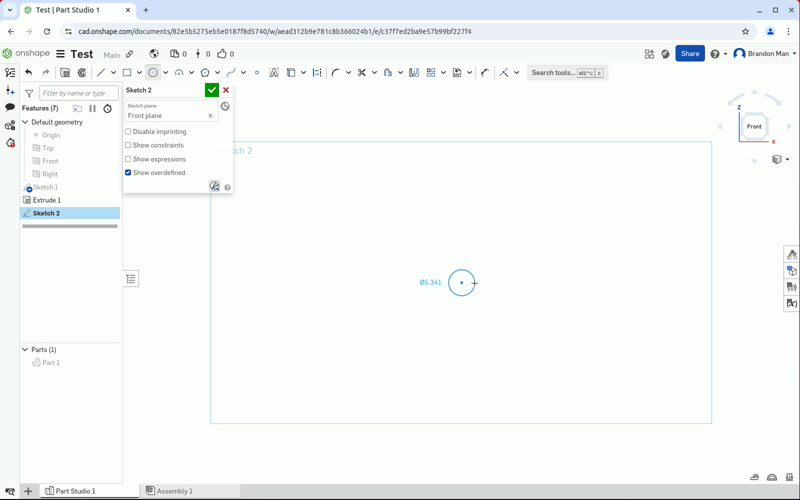
key(esc)
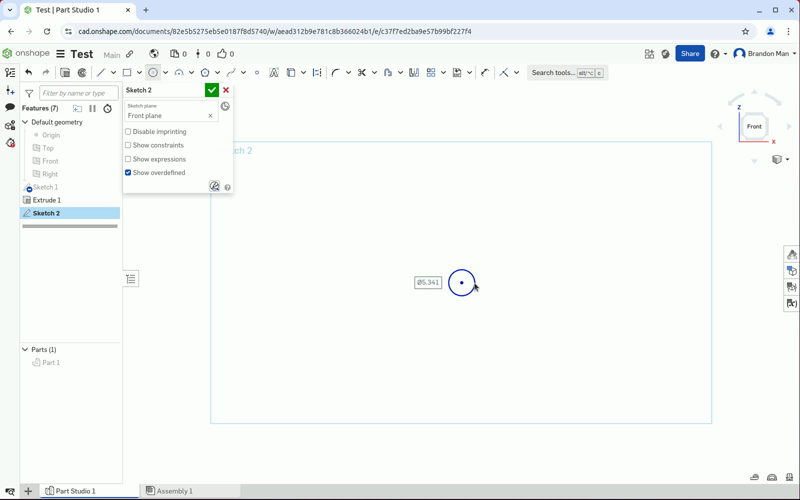
mouse_move(466, 294)
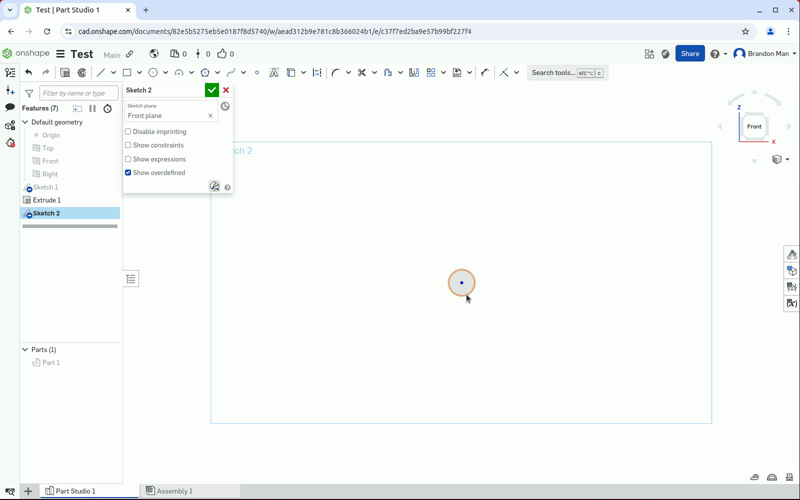
scroll(6)
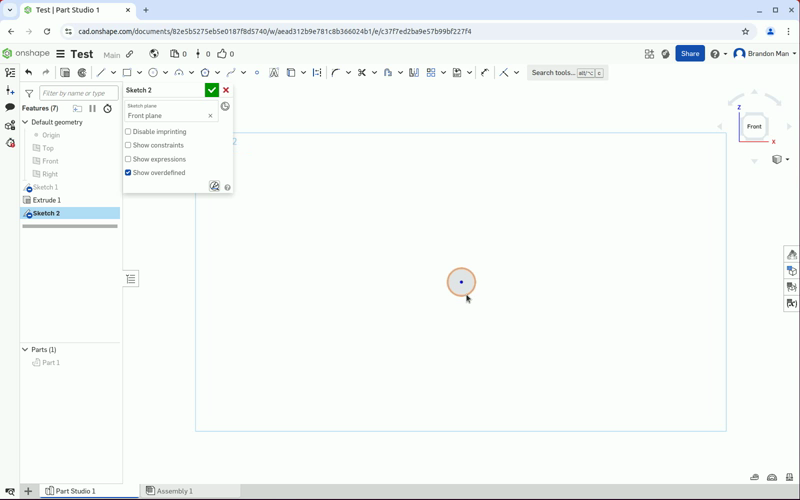
scroll(6)
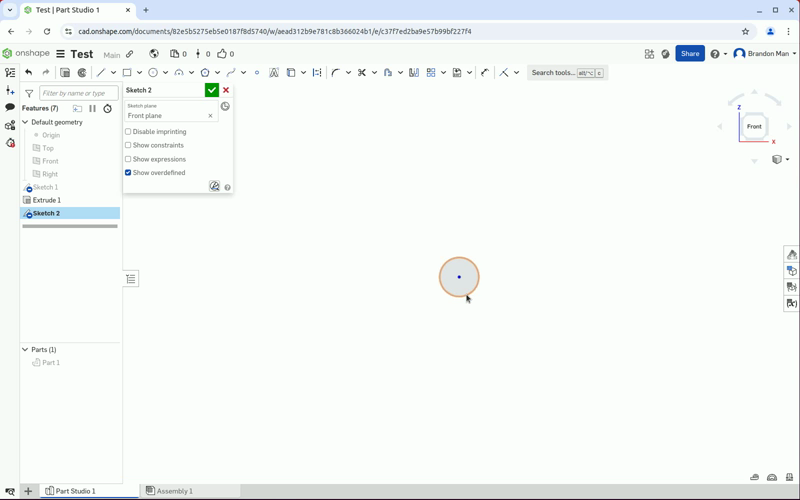
scroll(6)
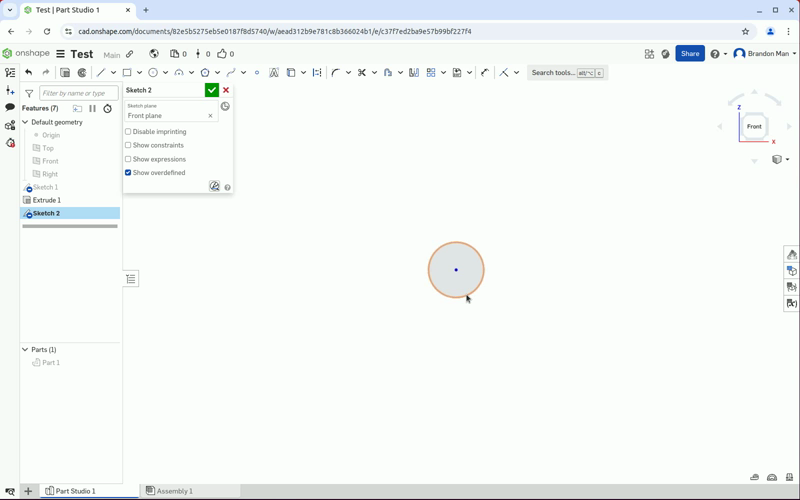
scroll(6)
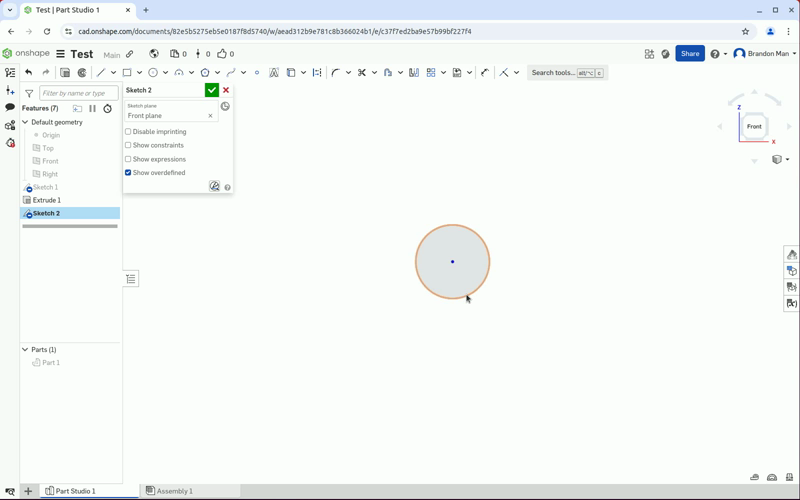
scroll(6)
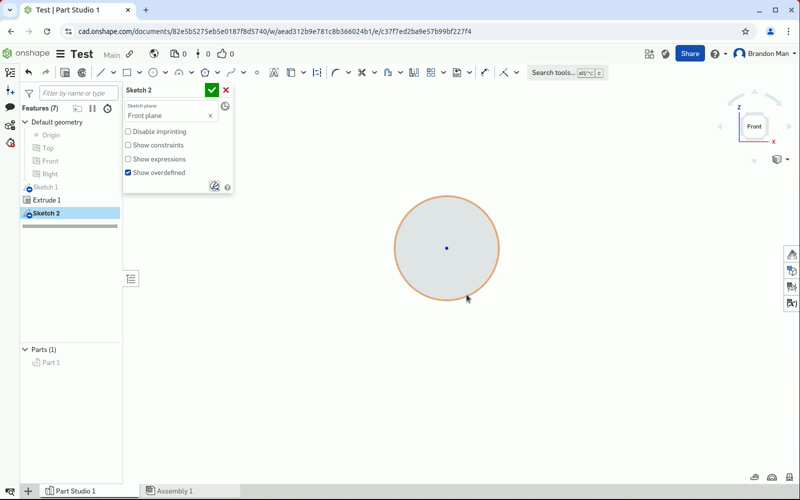
scroll(6)
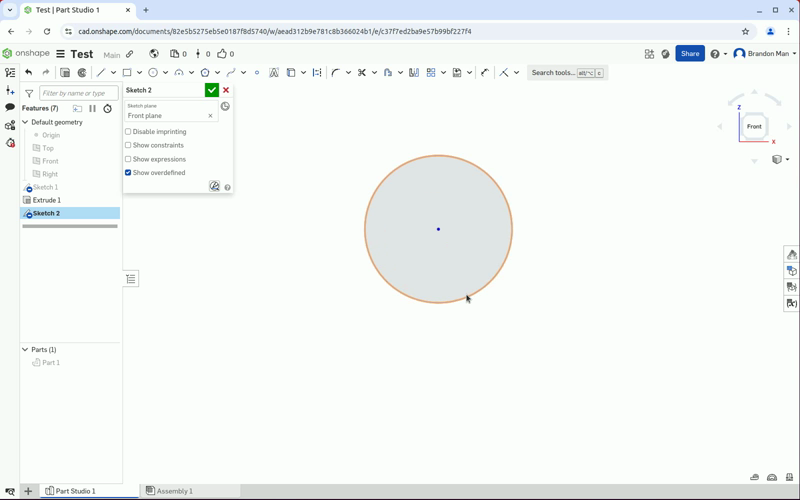
scroll(6)
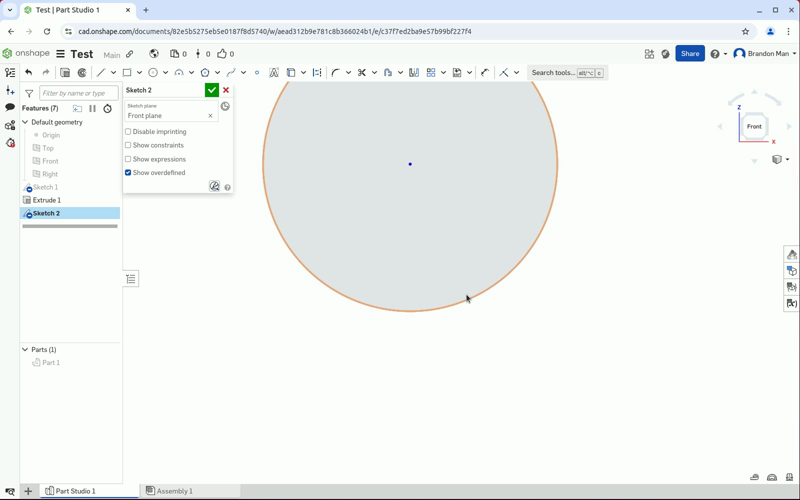
click(466, 294)
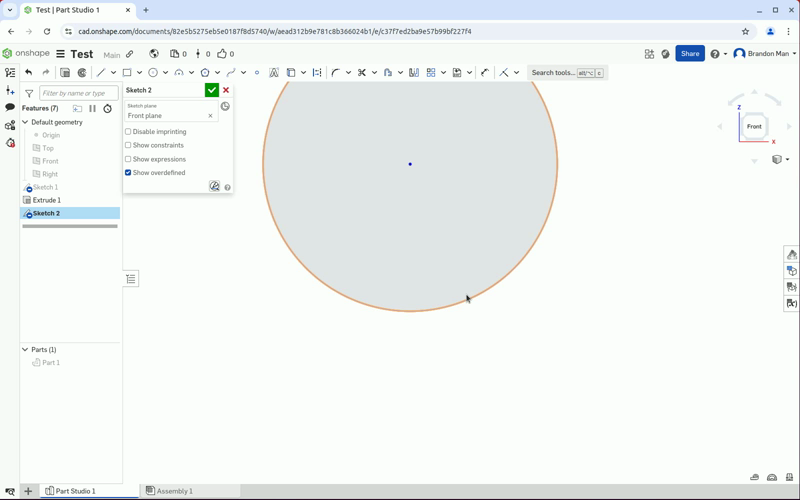
scroll(-6)
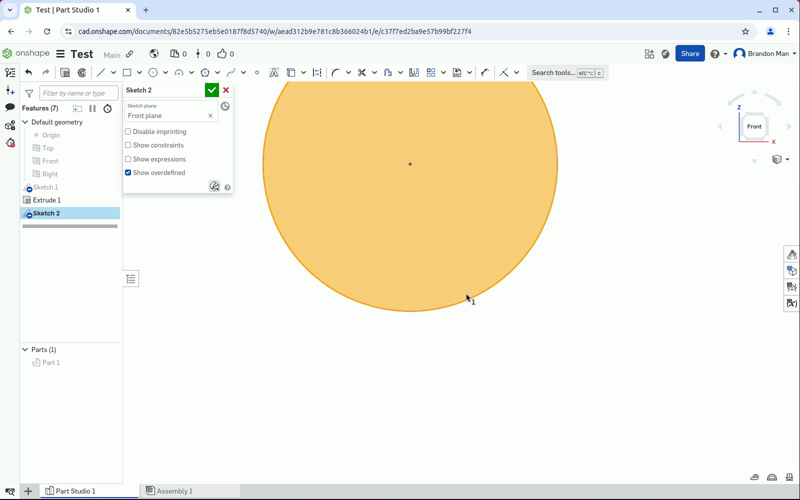
scroll(-6)
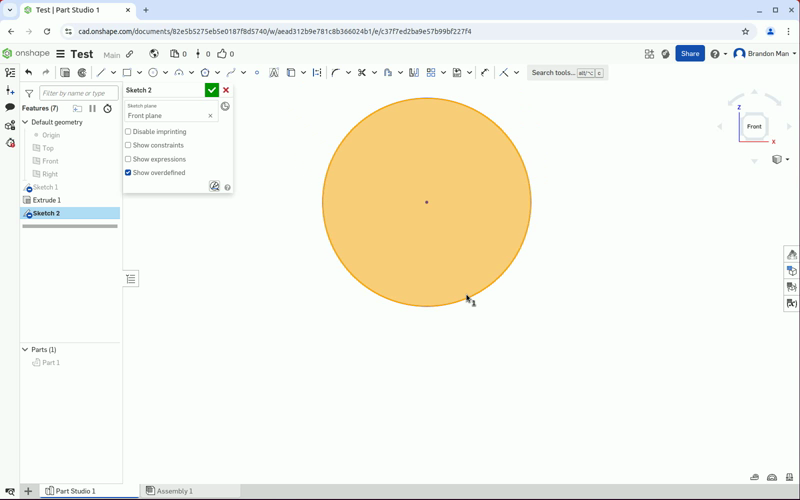
scroll(-6)
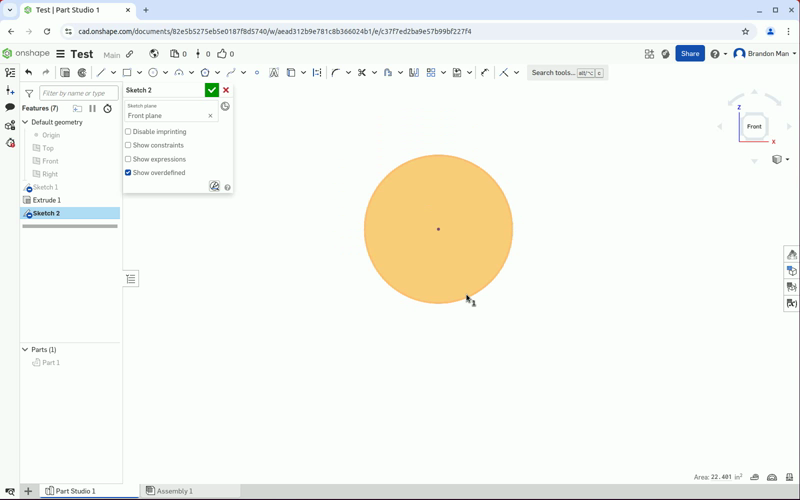
scroll(-6)
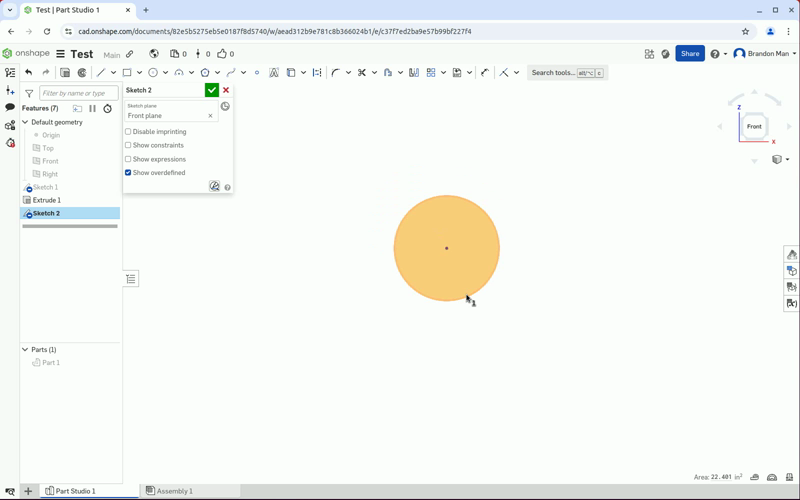
scroll(-6)
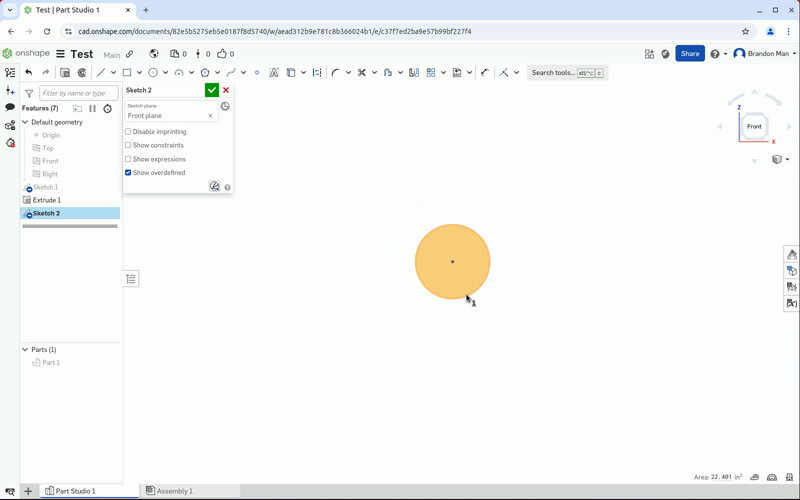
scroll(-6)
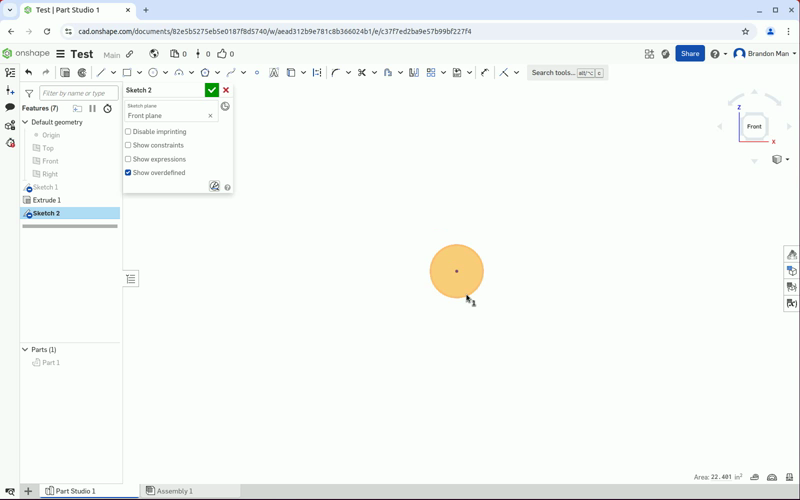
scroll(-6)
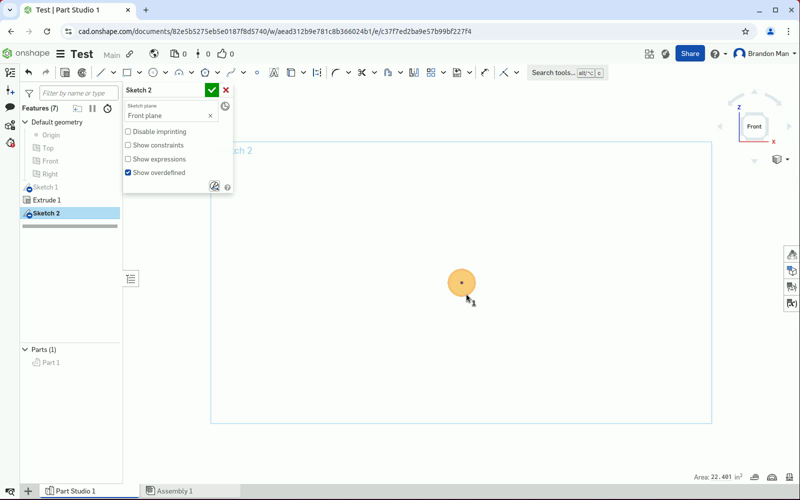
mouse_move(73, 352)
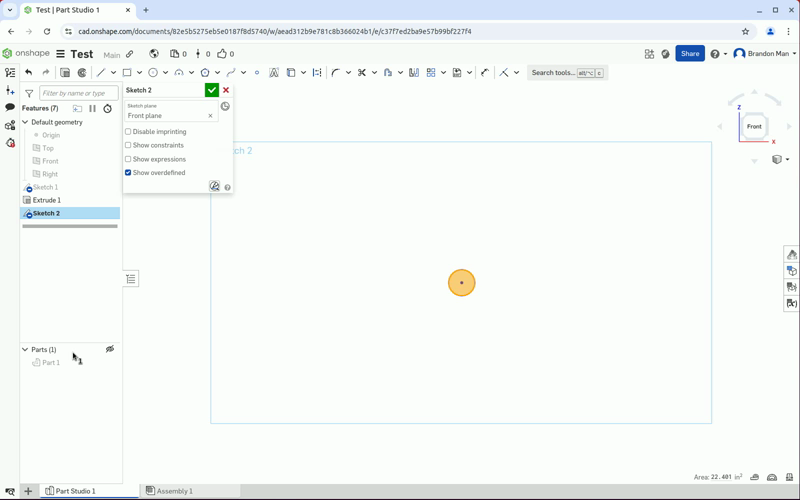
key(shift+y)
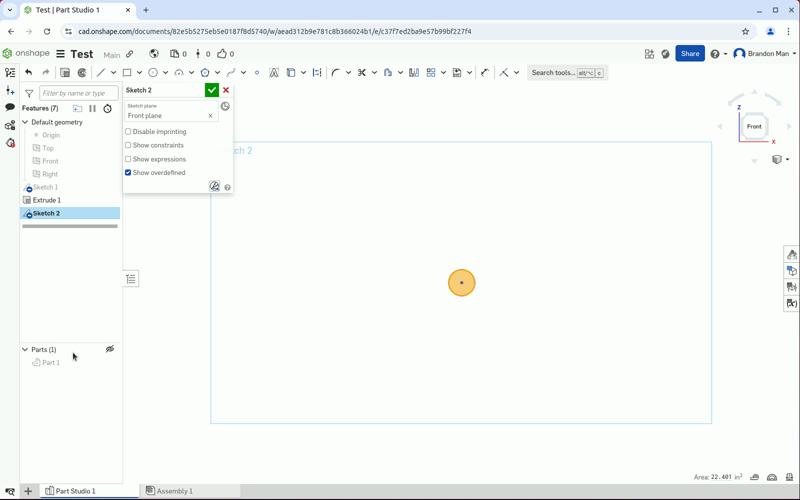
key(shift+e)
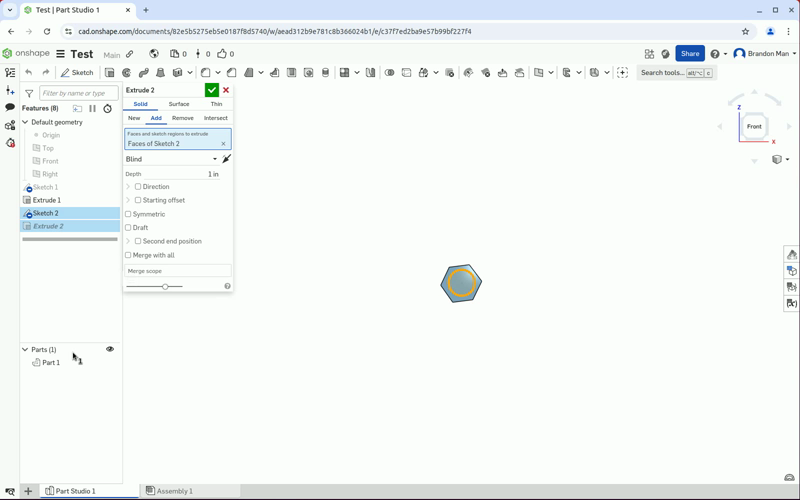
mouse_move(143, 106)
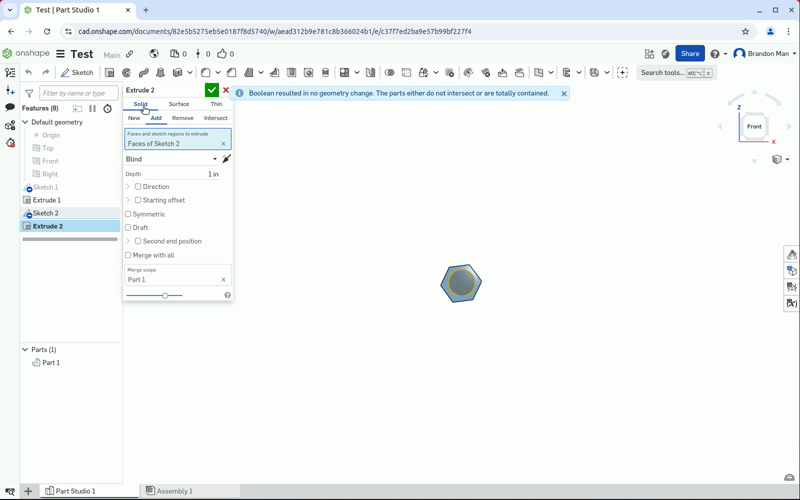
click(143, 106)
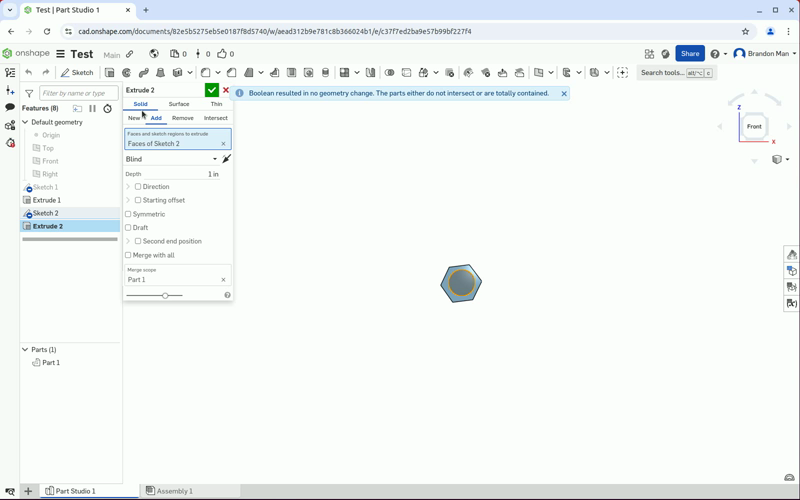
mouse_move(137, 120)
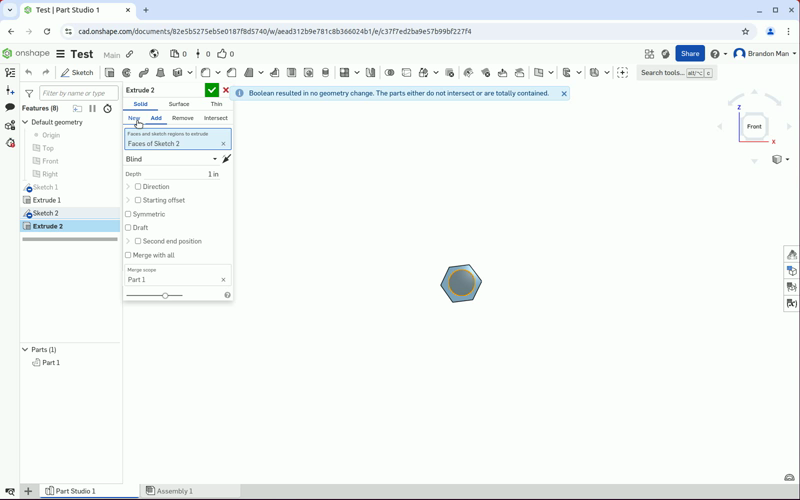
click(137, 120)
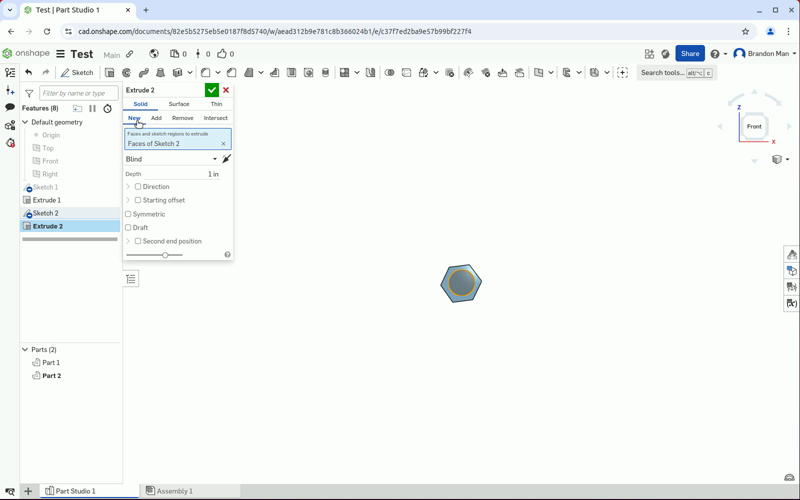
key(tab, 4)
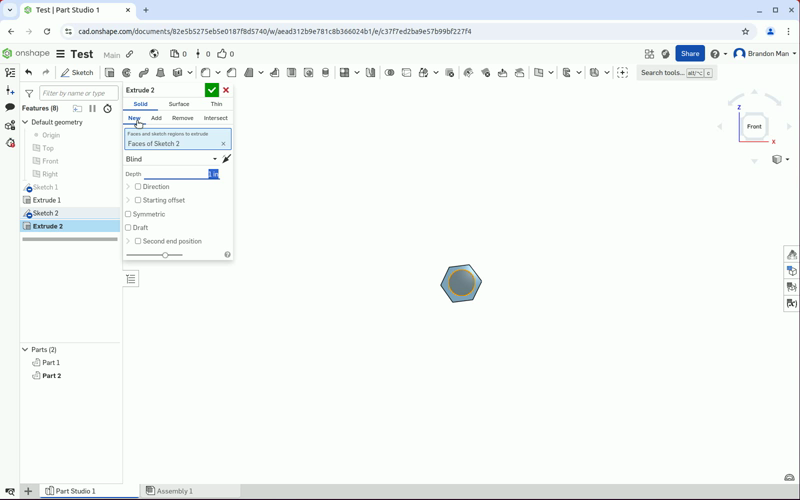
text(23.108)
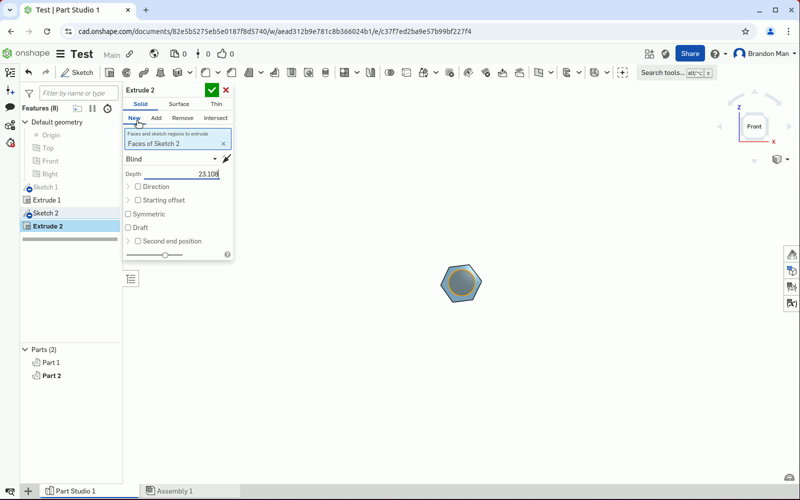
key(enter)
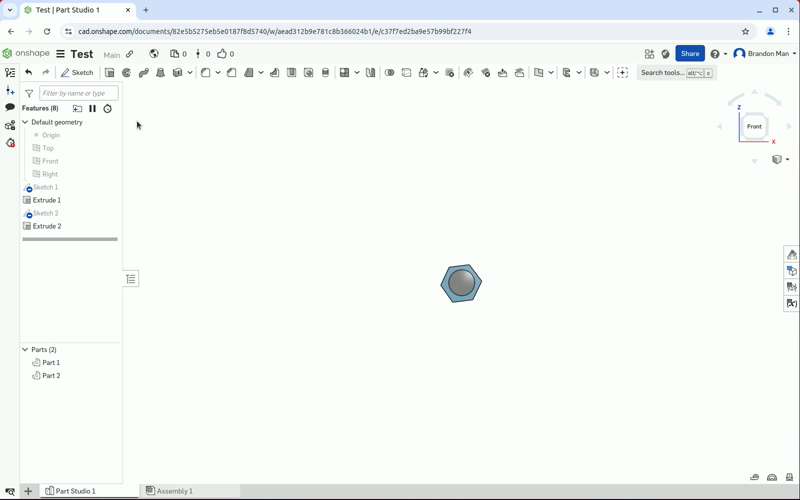
key(shift+h)
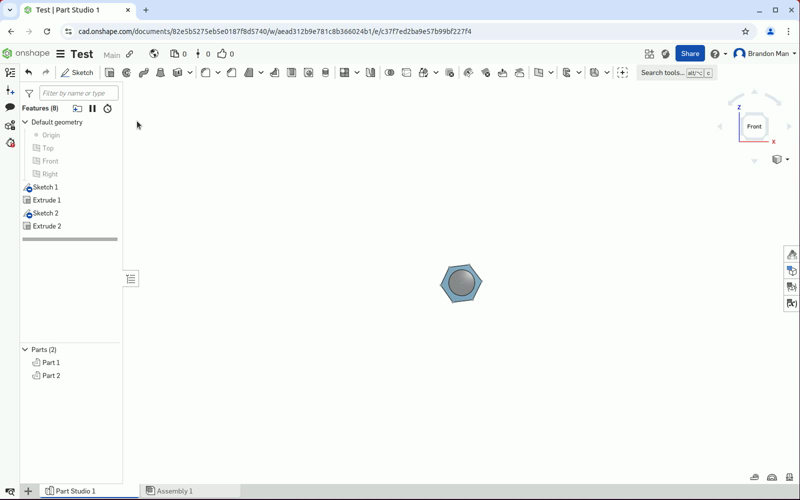
key(shift+h)
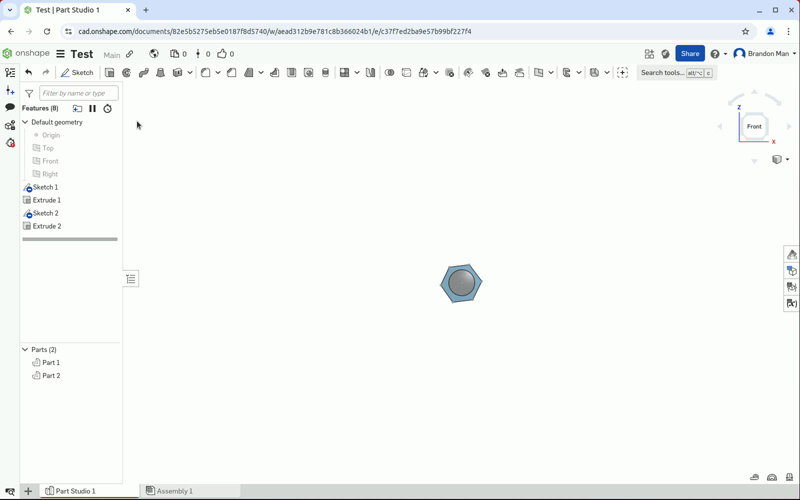
key(shift+7)
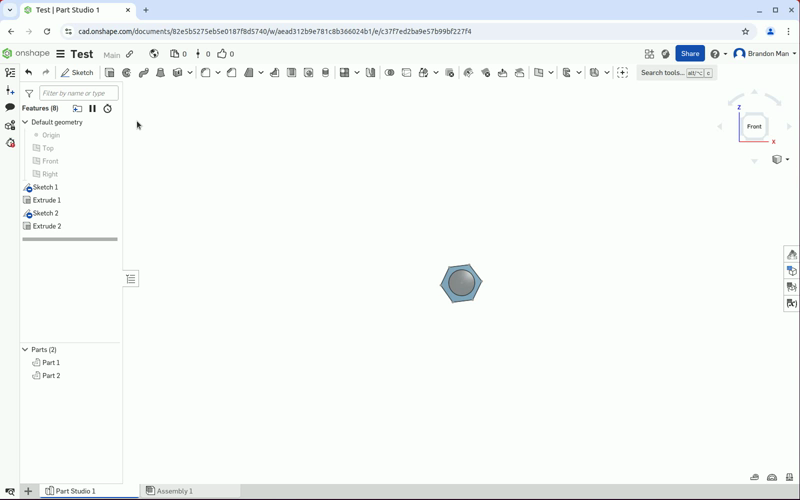
key(left, 2)
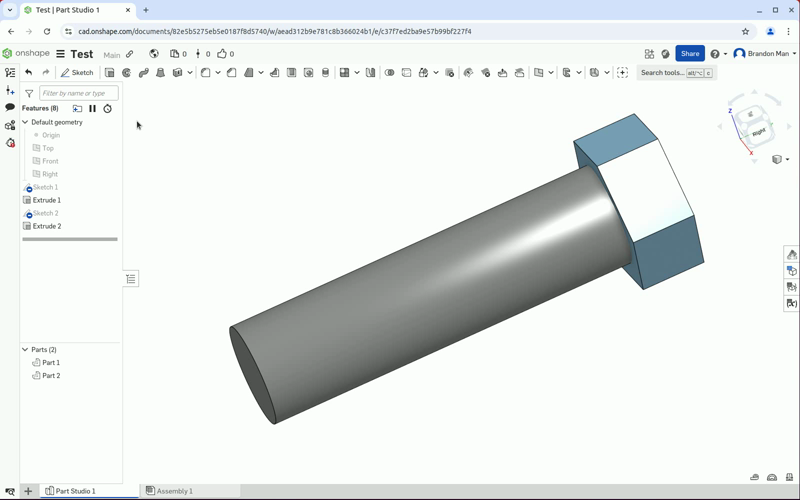
key(down, 2)
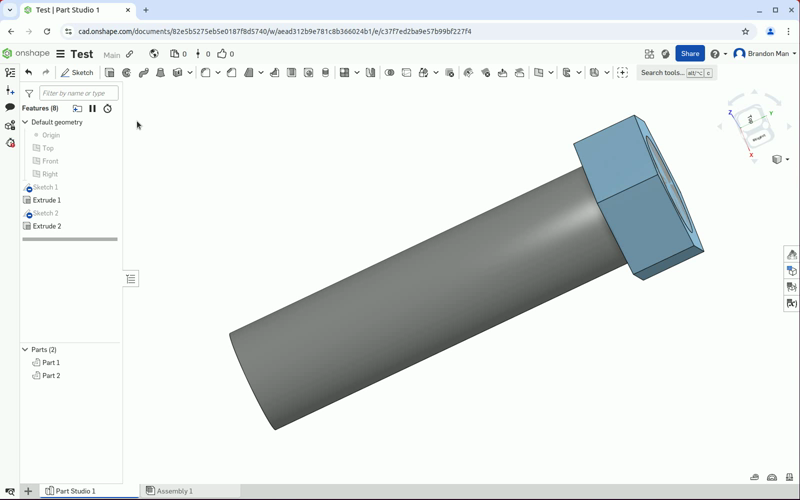
key(up, 2)
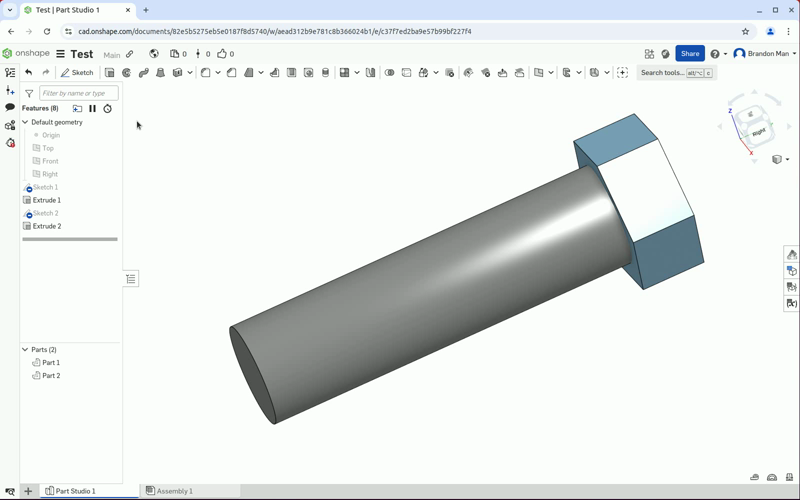
key(right, 2)
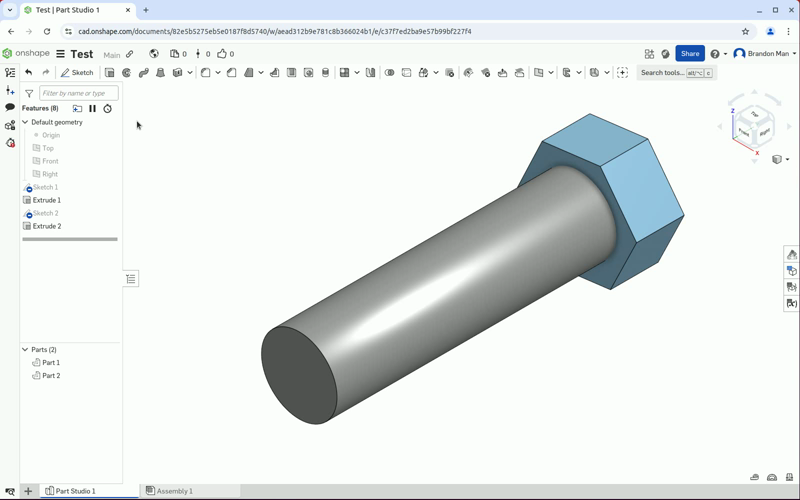
mouse_move(73, 189)
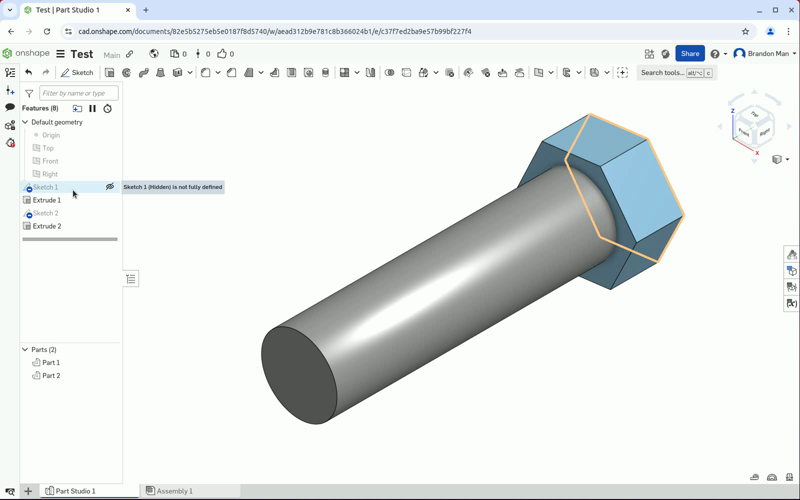
click(73, 189)